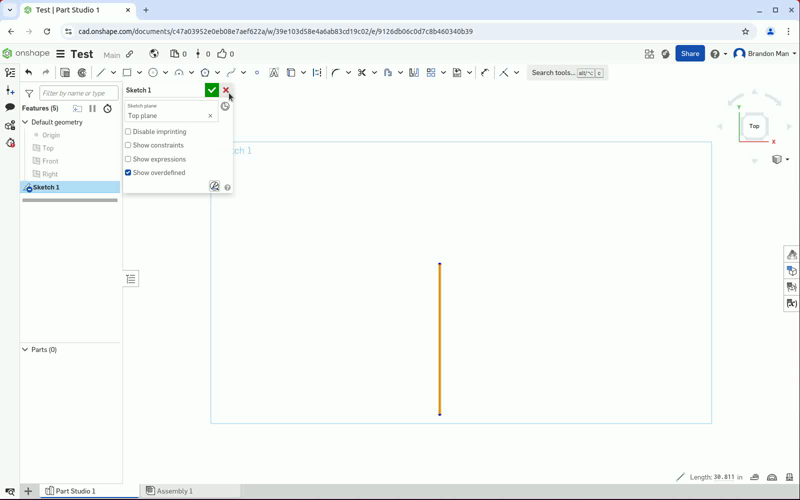
key(shift+h)
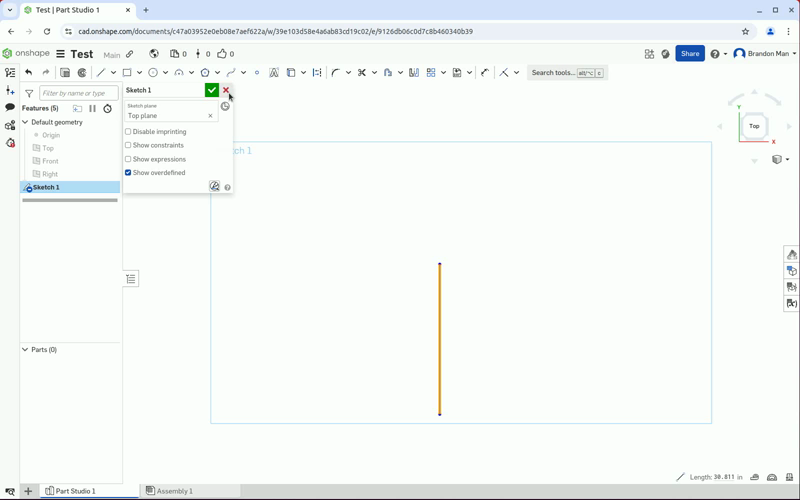
key(shift+s)
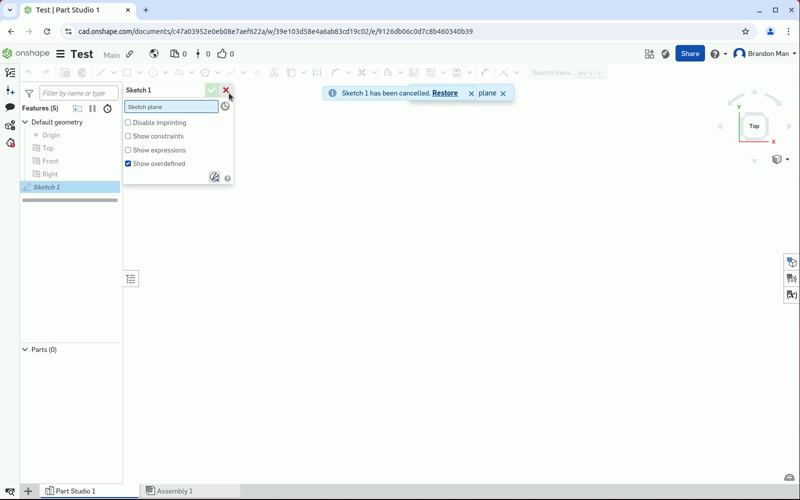
mouse_move(73, 150)
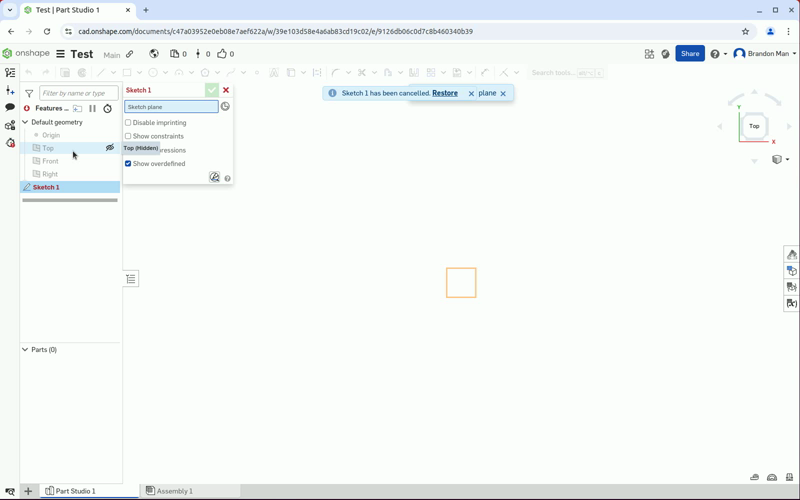
click(73, 150)
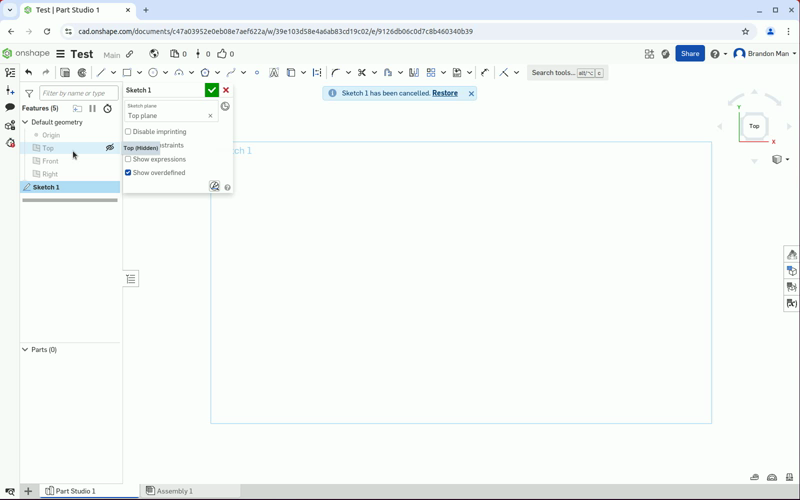
mouse_move(73, 352)
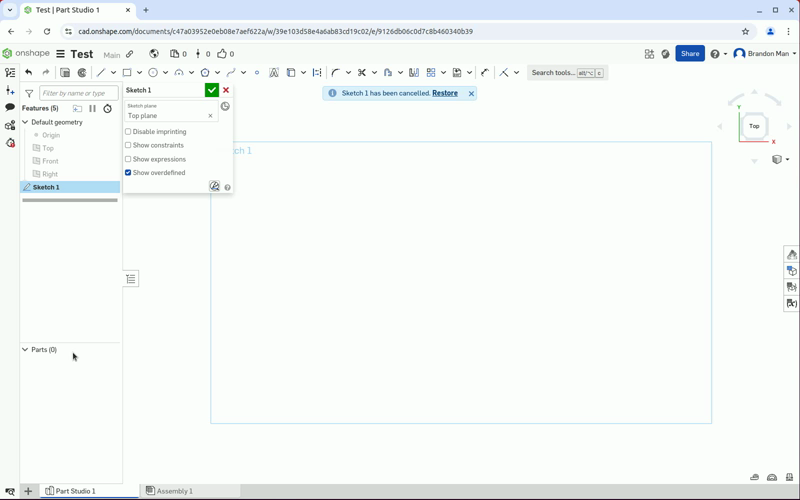
key(y)
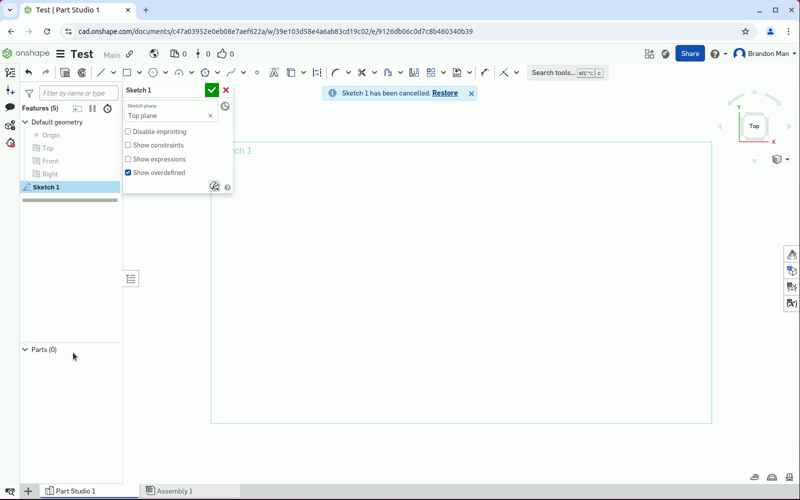
key(a)
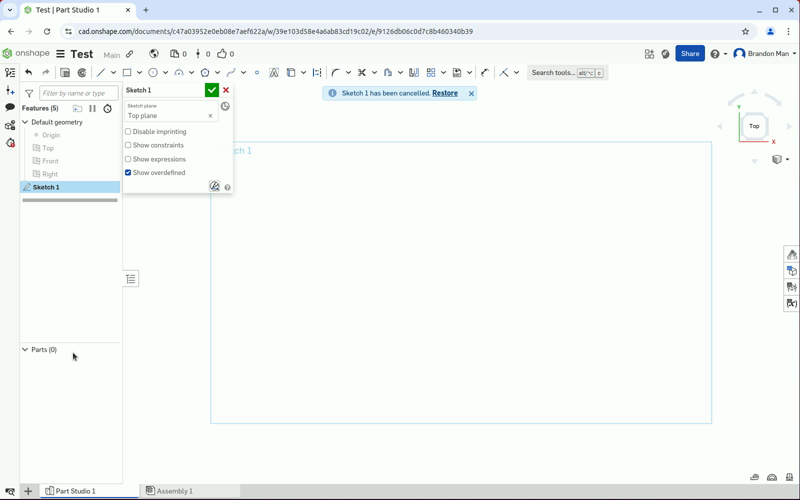
key_down(shift)
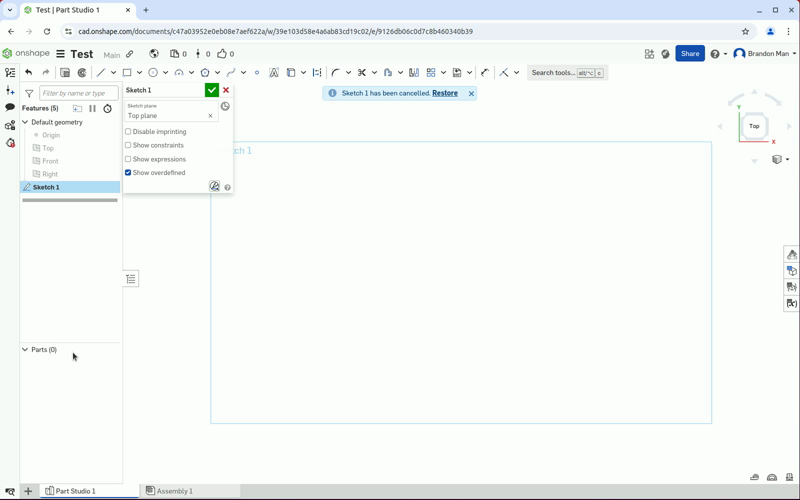
mouse_move(438, 282)
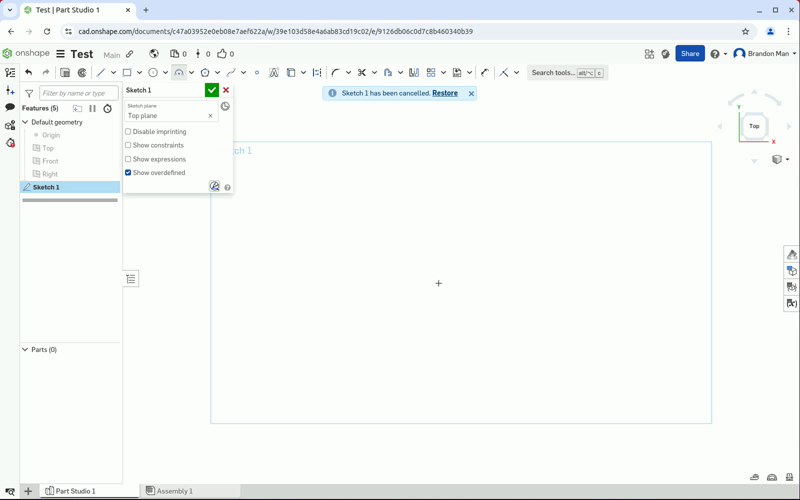
click(438, 282)
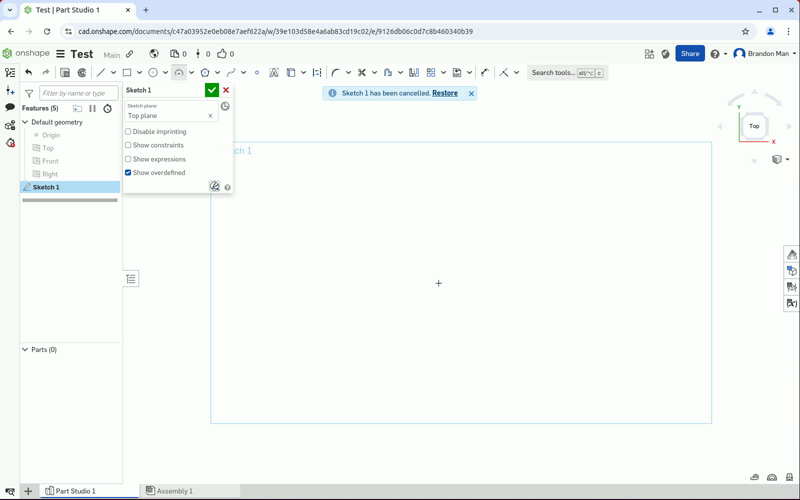
key_up(shift)
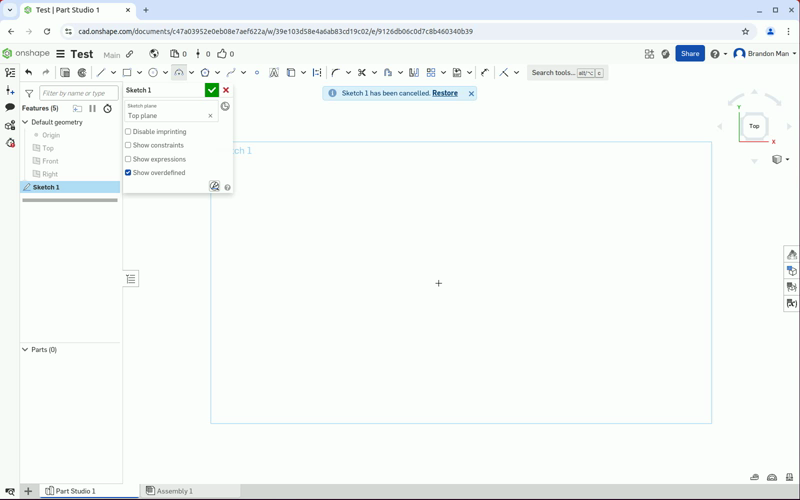
key_down(shift)
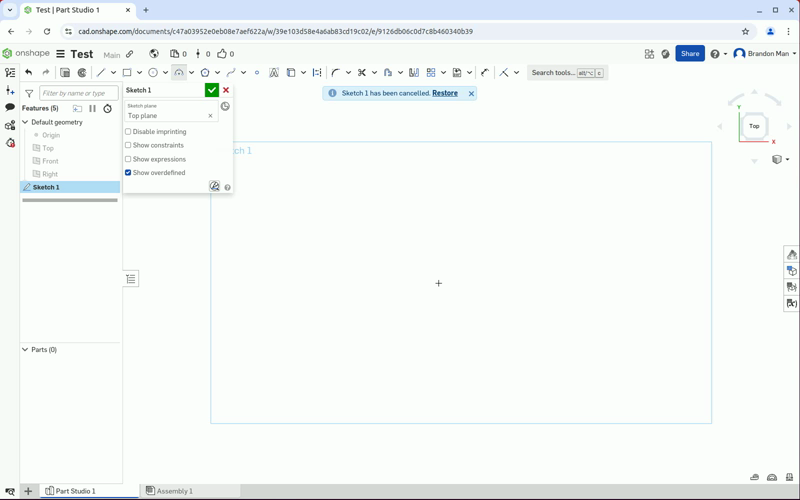
mouse_move(483, 282)
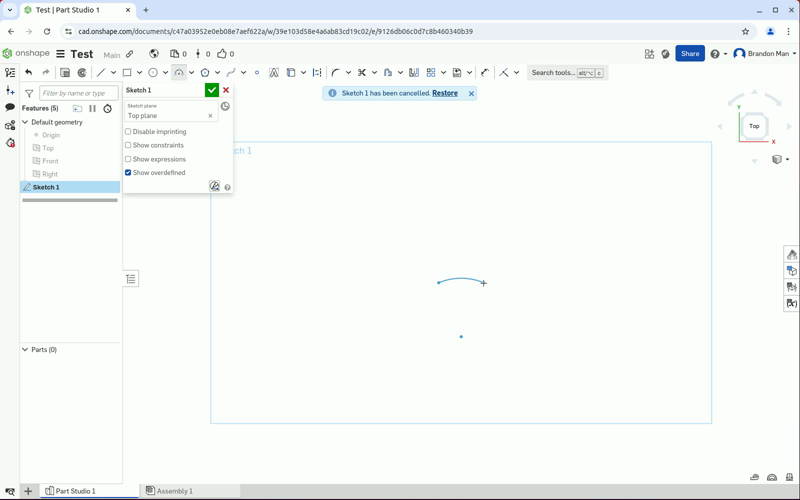
click(483, 282)
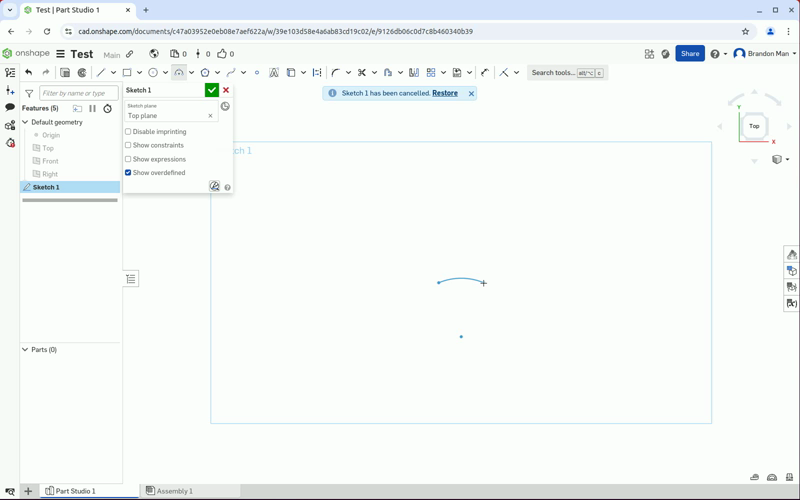
mouse_move(461, 307)
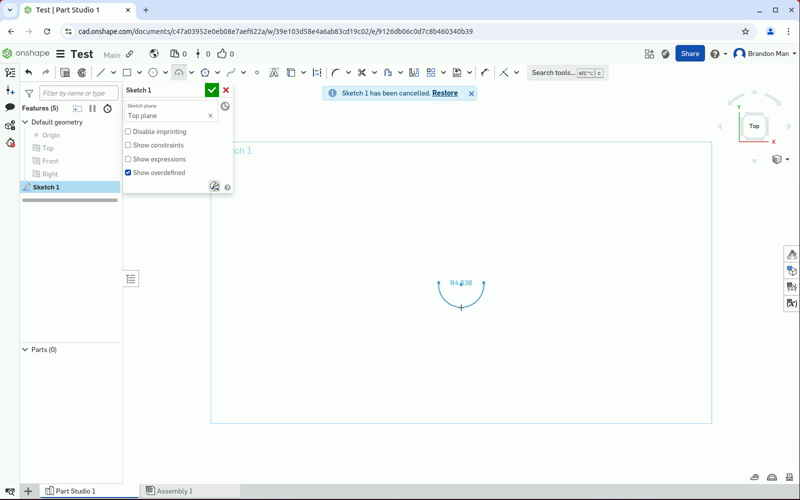
click(461, 307)
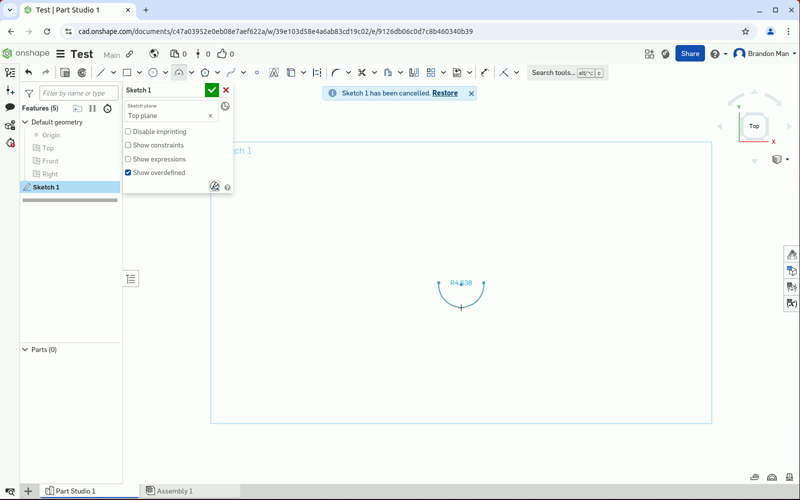
key_up(shift)
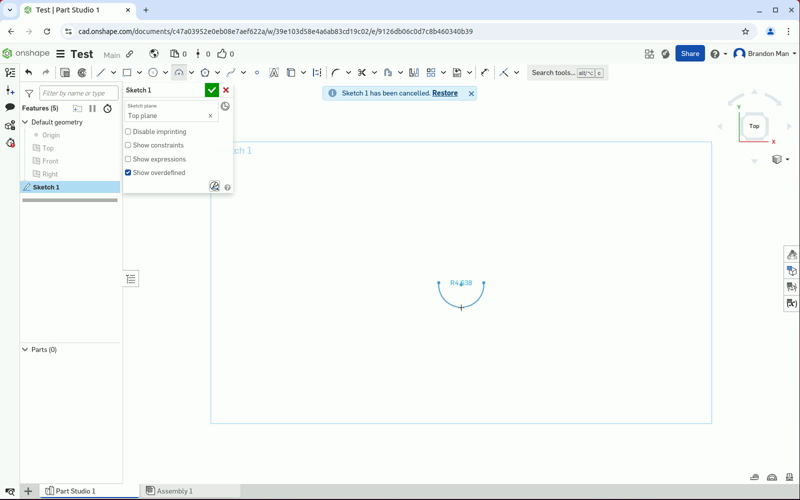
key(esc)
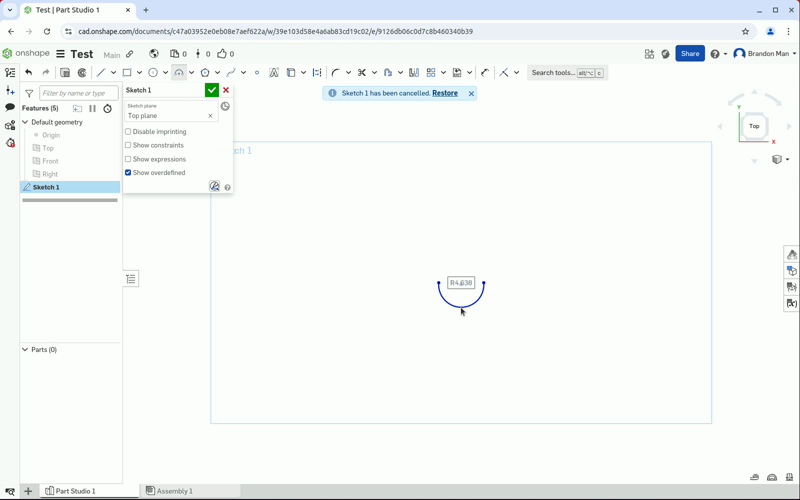
key(l)
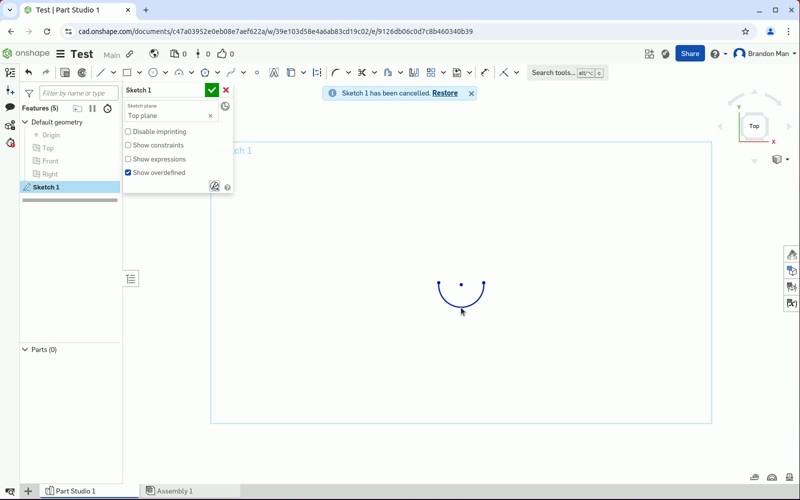
mouse_move(483, 282)
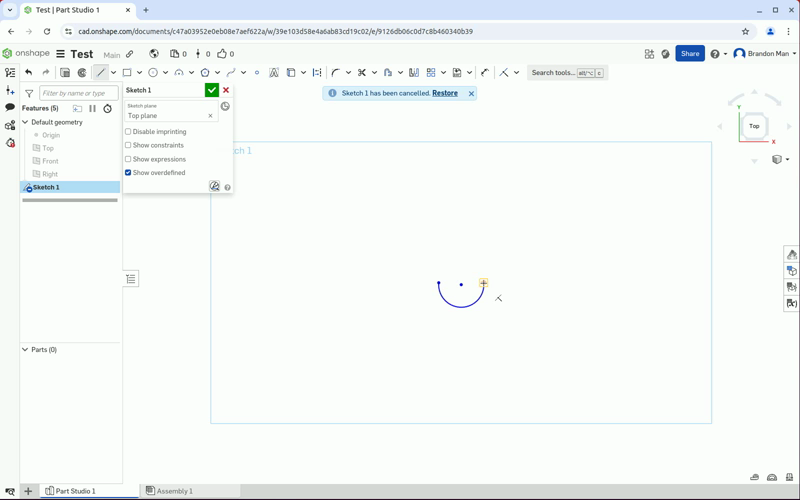
click(483, 282)
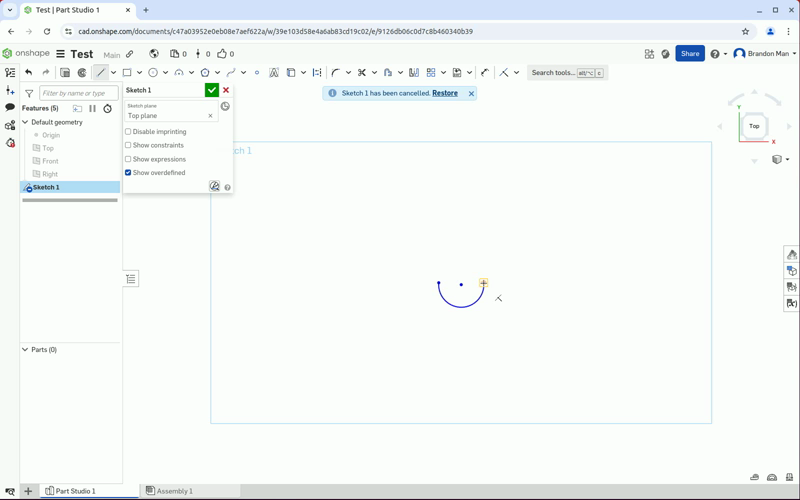
key_down(shift)
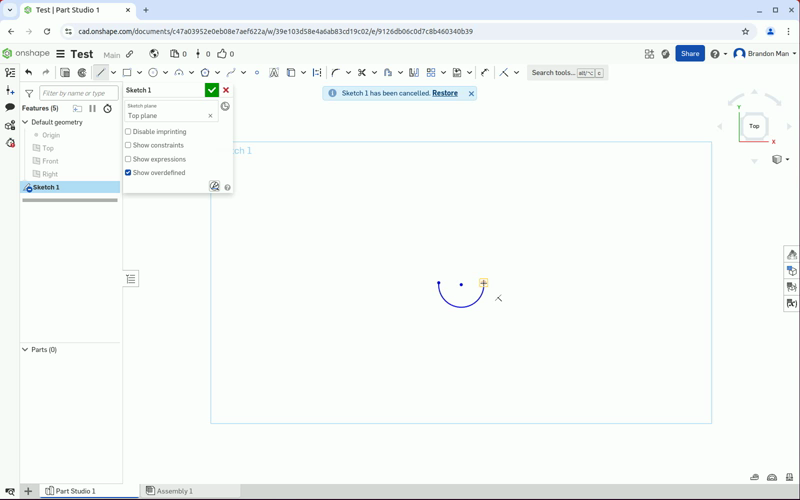
mouse_move(477, 184)
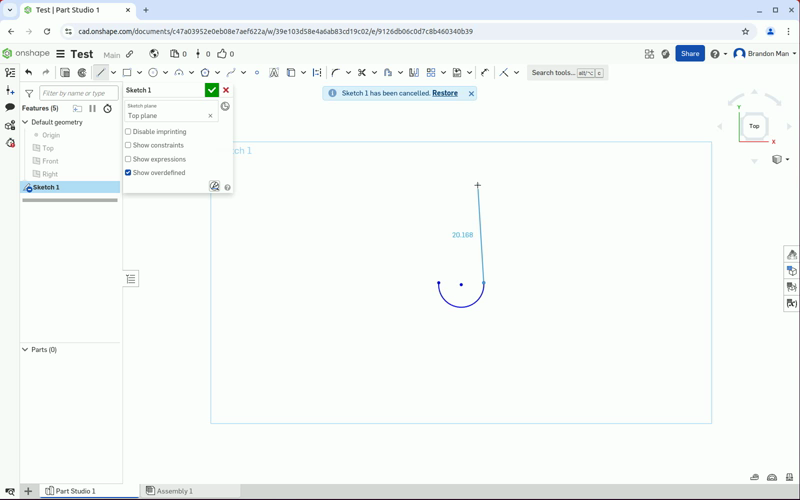
click(477, 184)
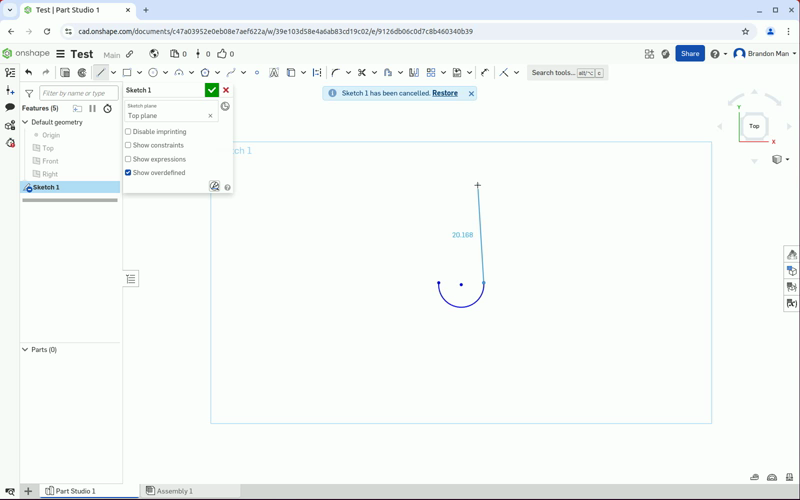
key_up(shift)
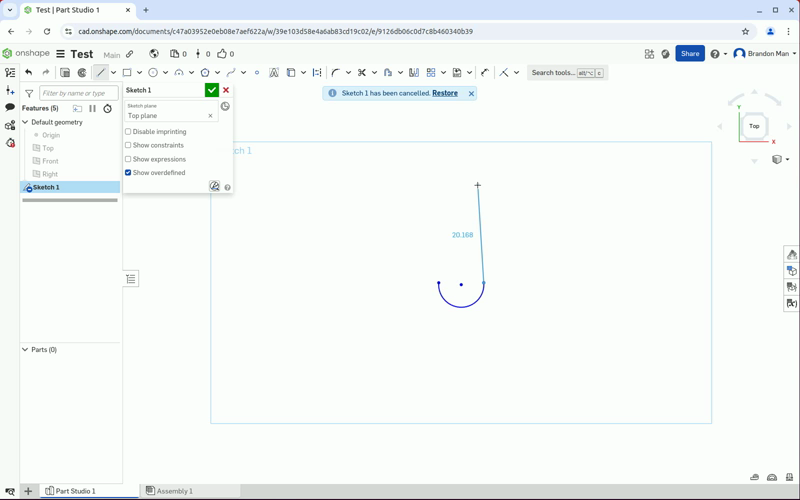
key(esc)
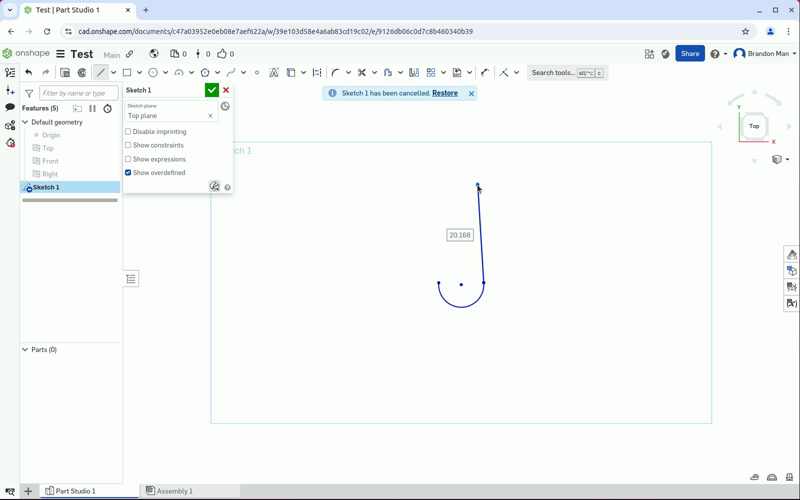
key(a)
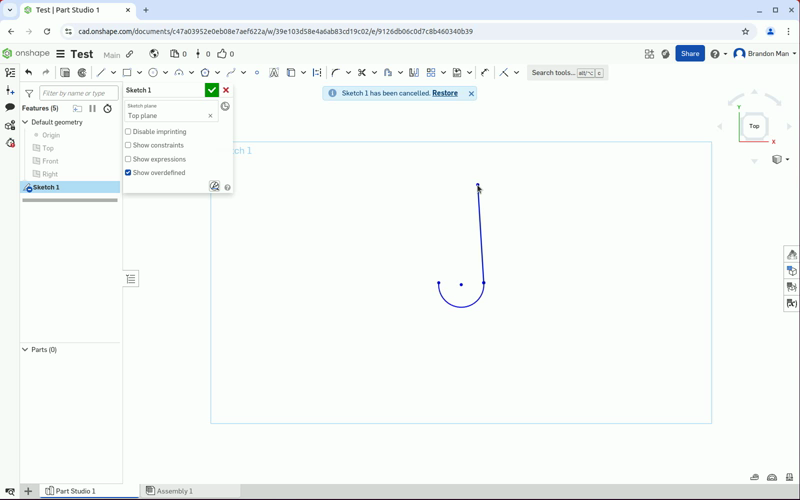
mouse_move(477, 184)
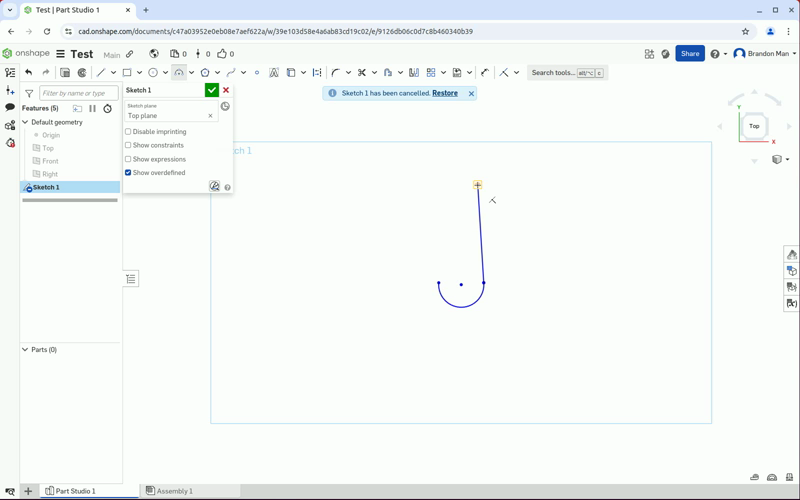
click(477, 184)
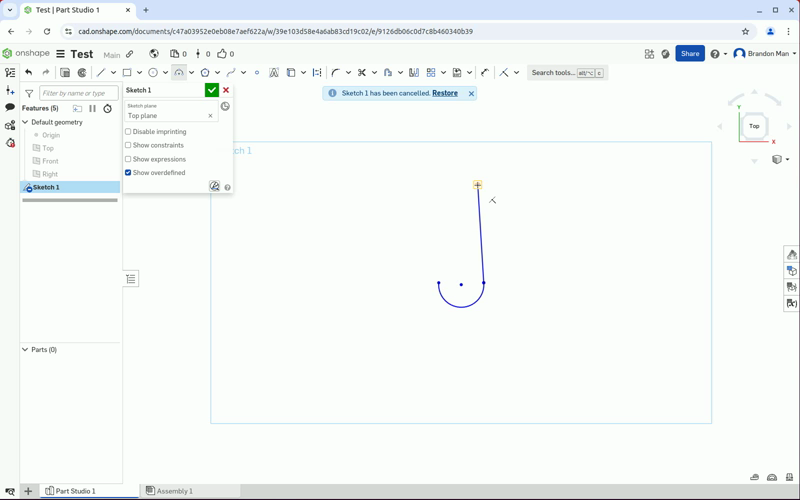
key_down(shift)
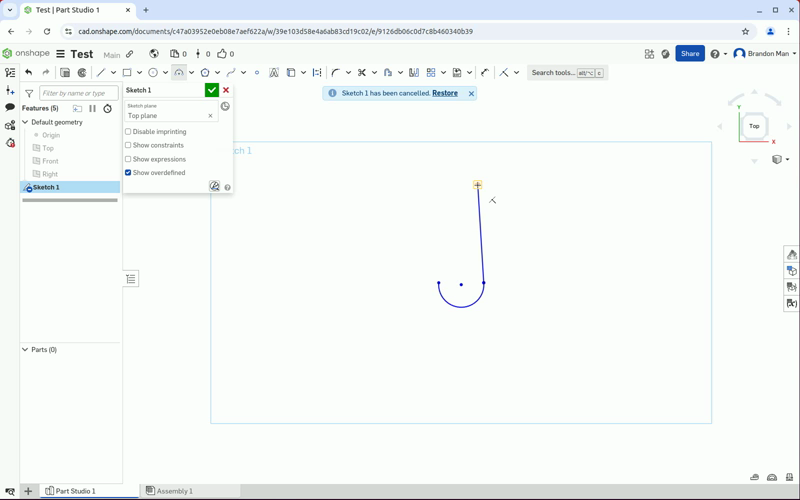
mouse_move(445, 184)
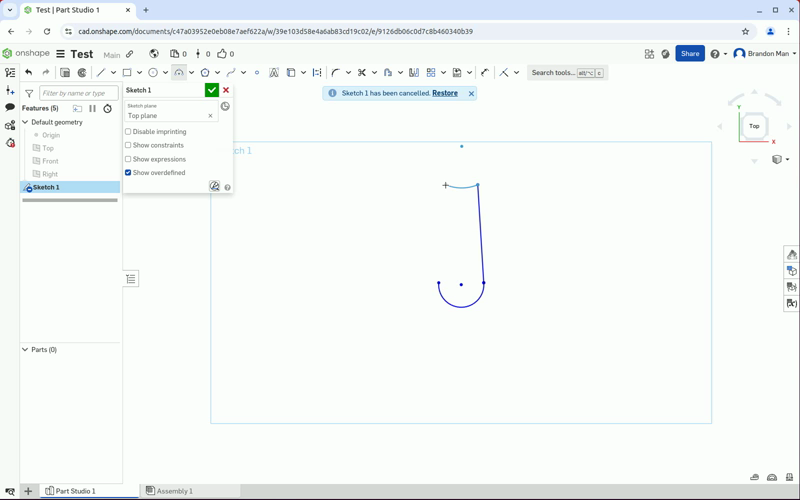
click(445, 184)
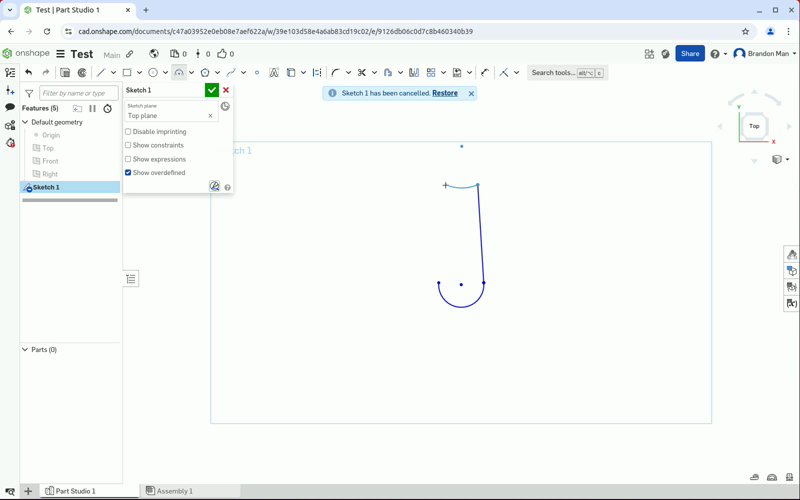
mouse_move(461, 169)
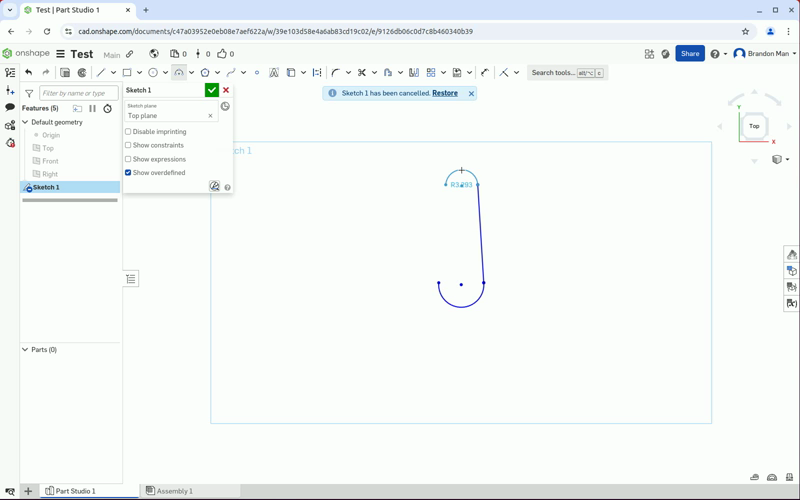
click(461, 169)
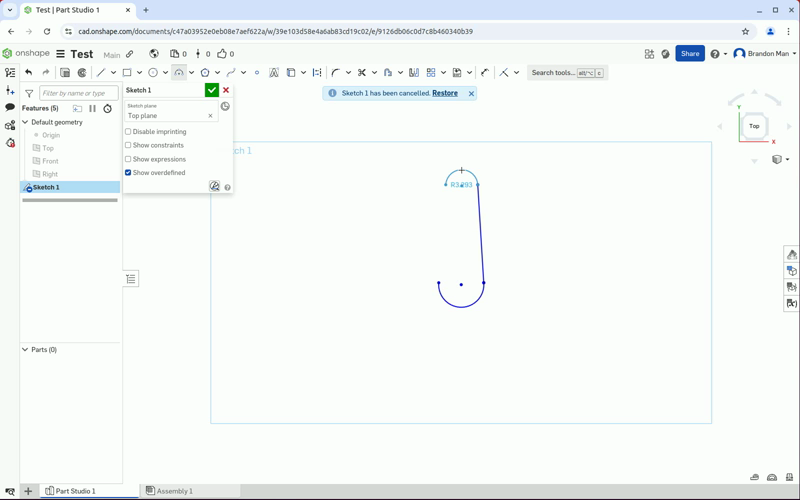
key_up(shift)
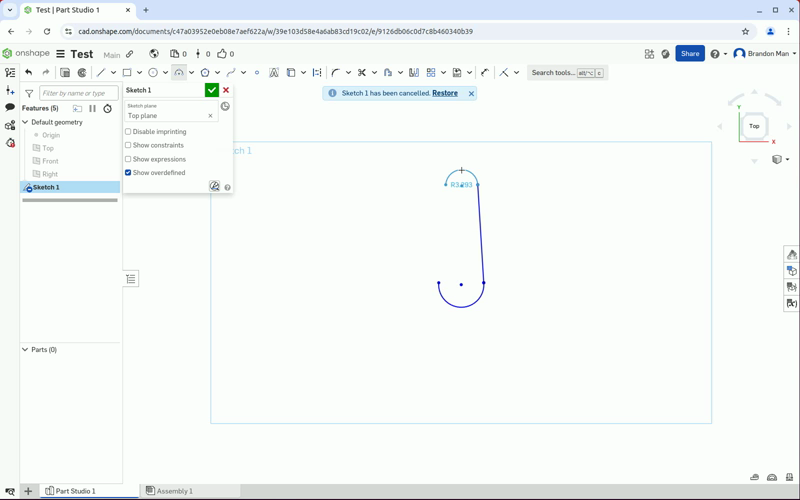
key(esc)
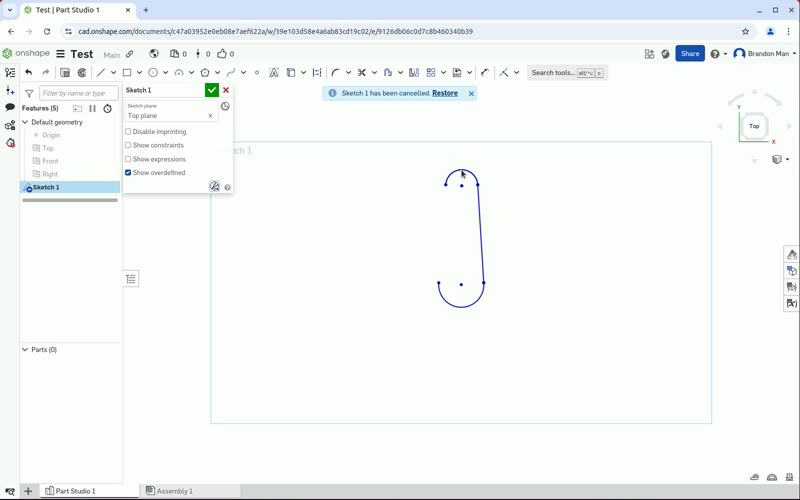
key(l)
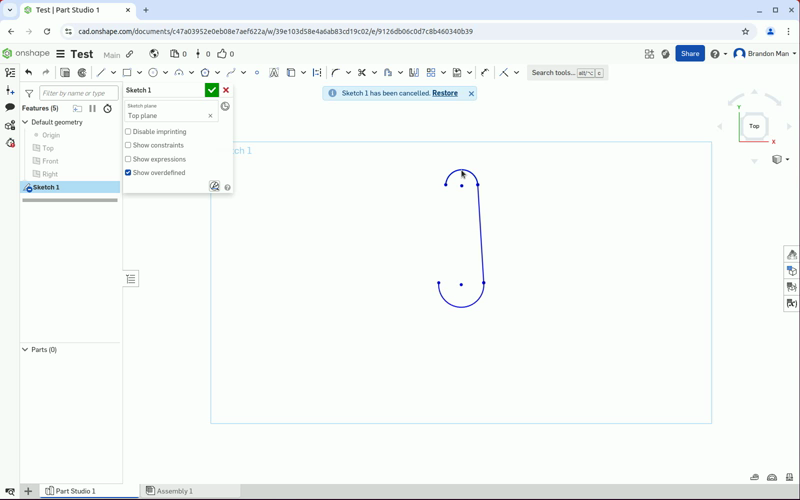
mouse_move(445, 184)
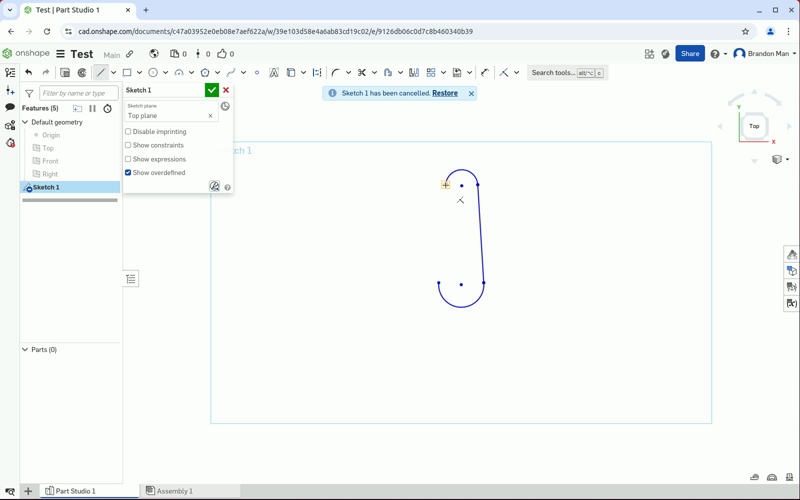
click(445, 184)
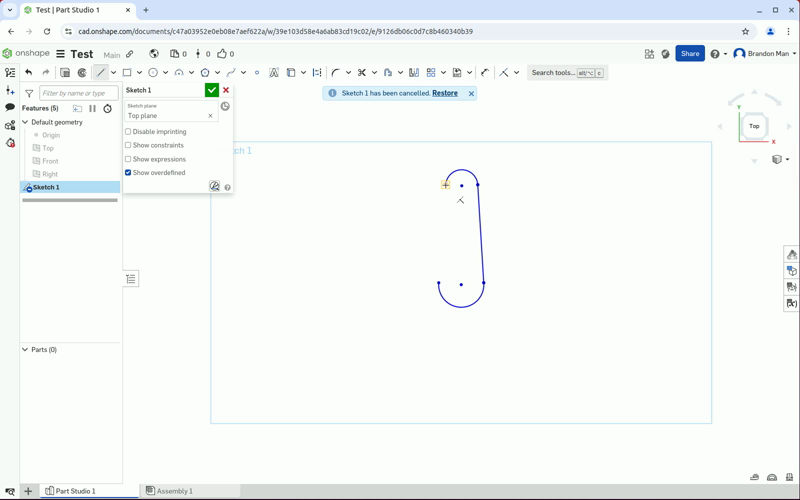
key_down(shift)
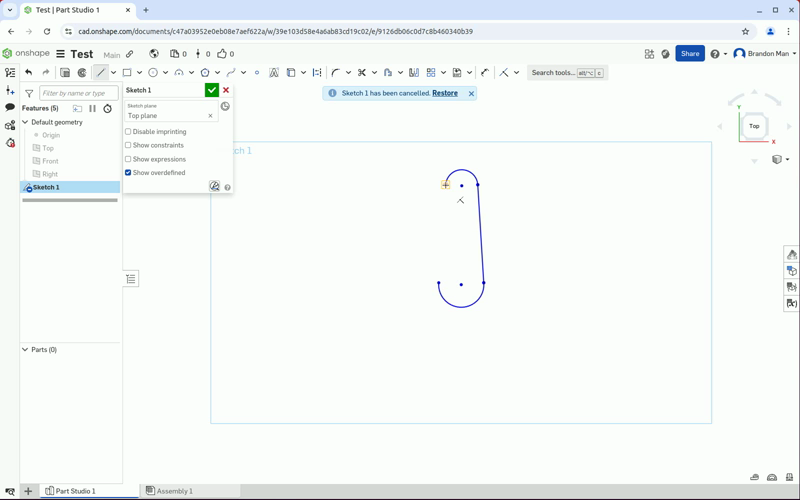
mouse_move(438, 282)
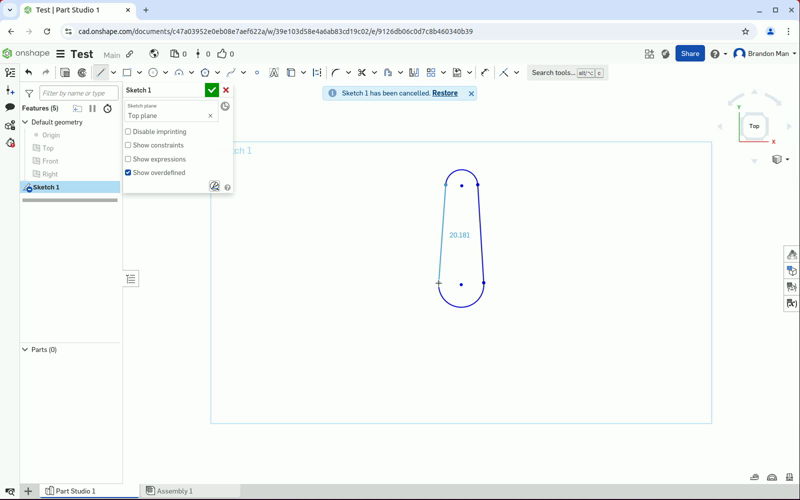
key_up(shift)
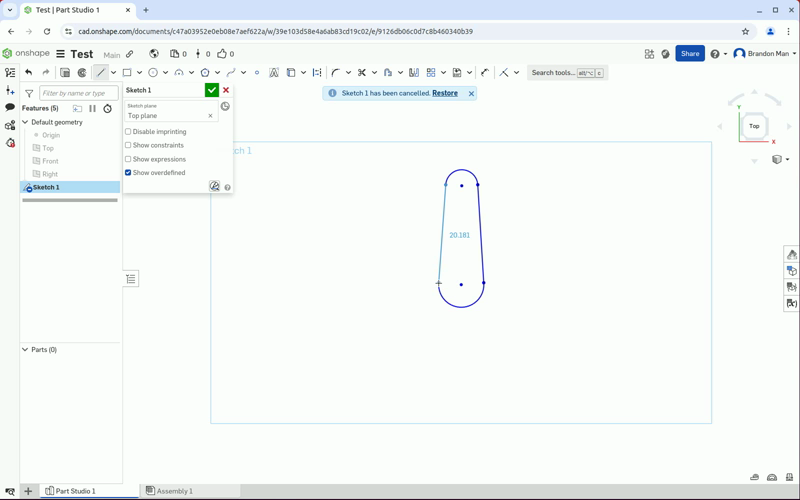
click(438, 282)
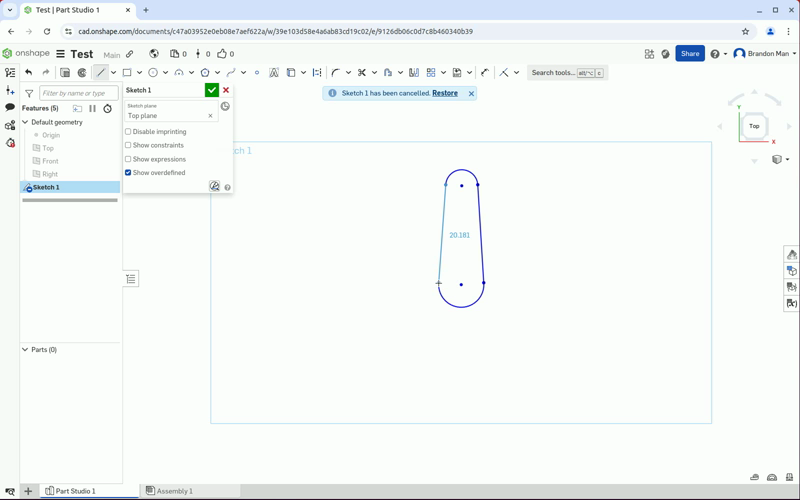
key(esc)
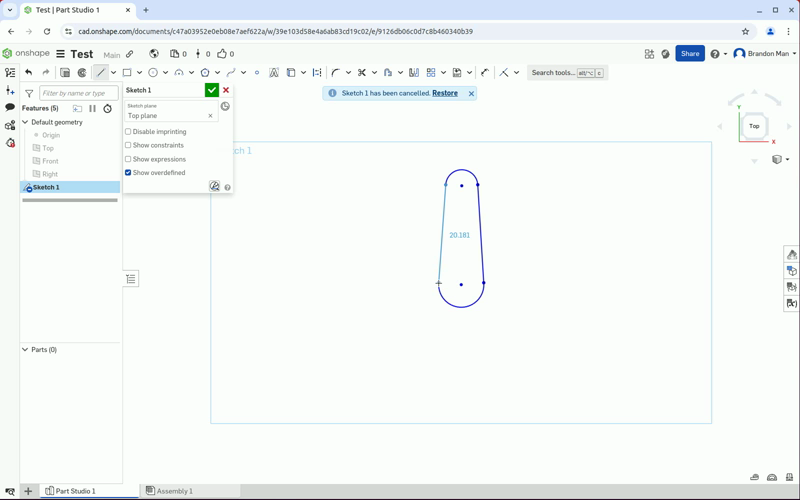
key(c)
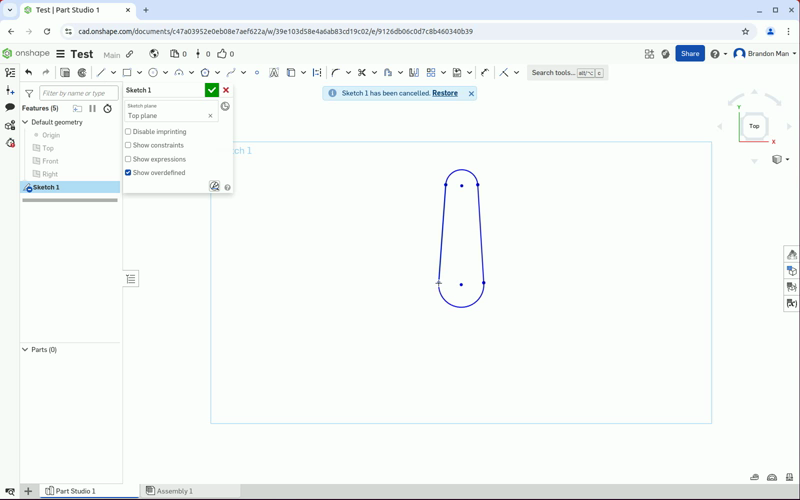
key_down(shift)
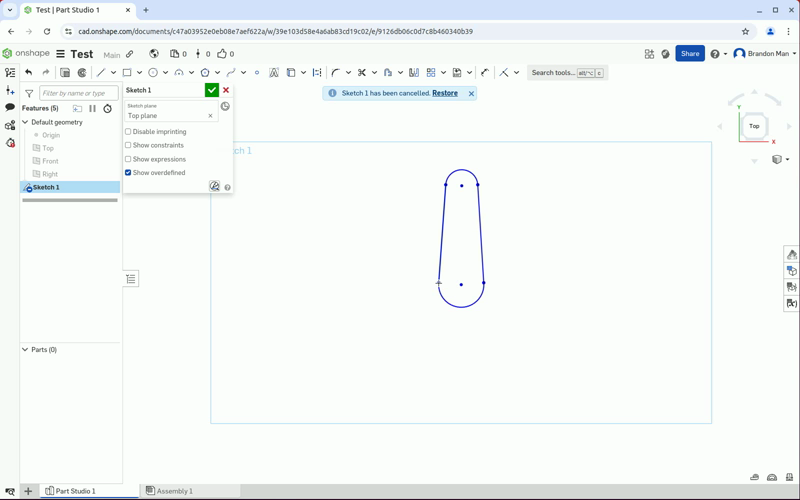
mouse_move(461, 186)
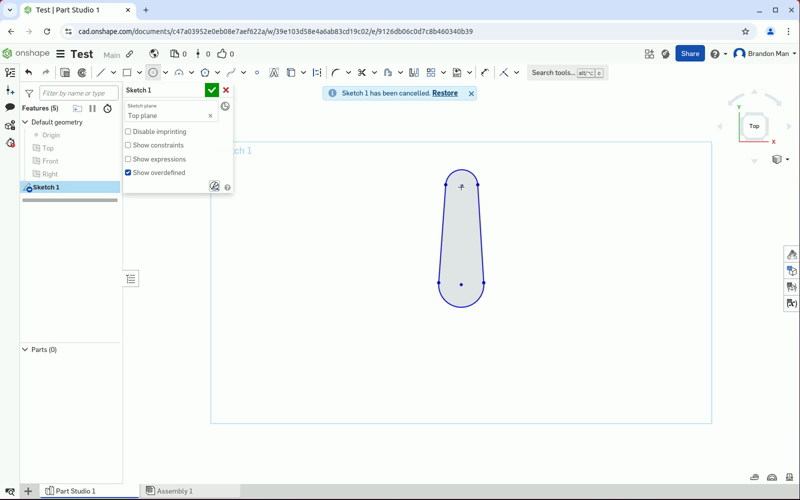
scroll(6)
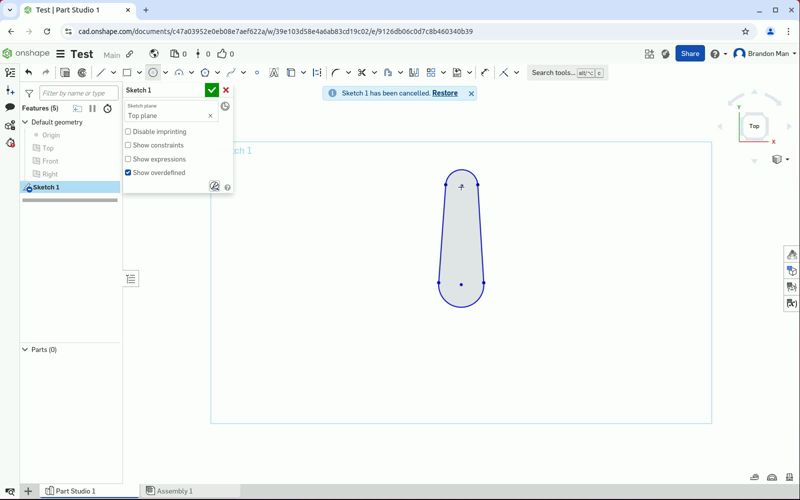
scroll(6)
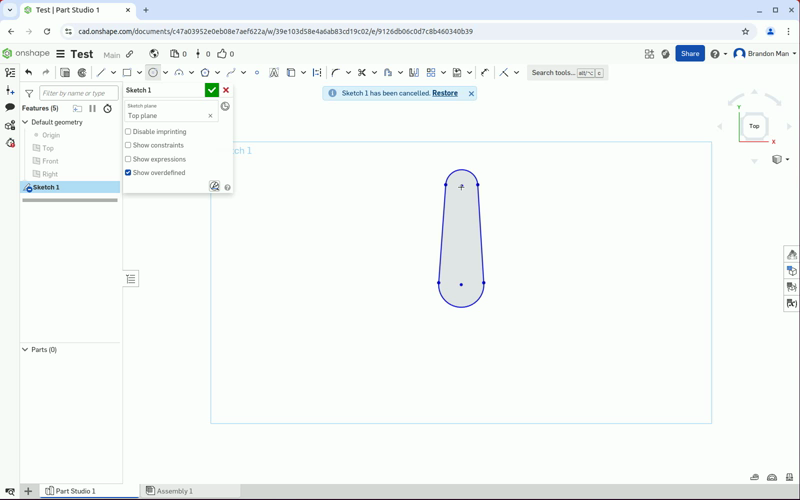
scroll(6)
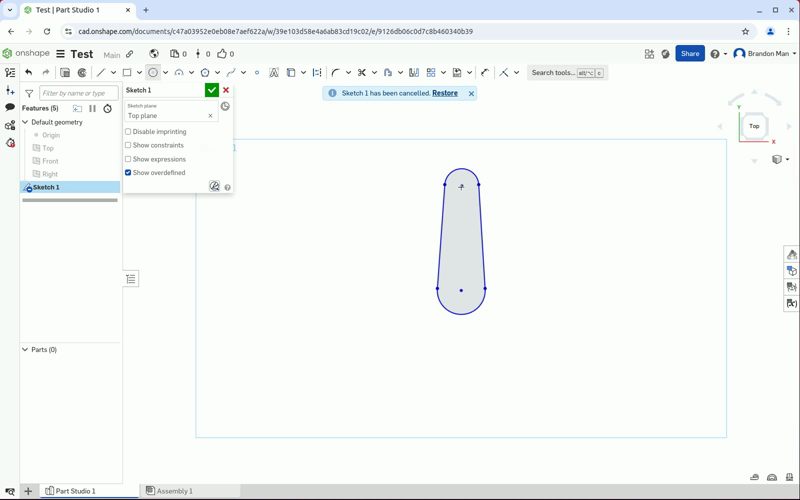
scroll(6)
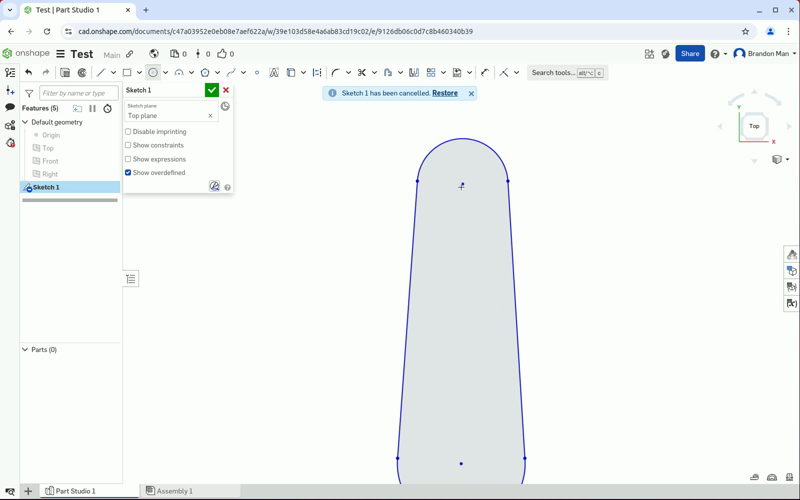
scroll(6)
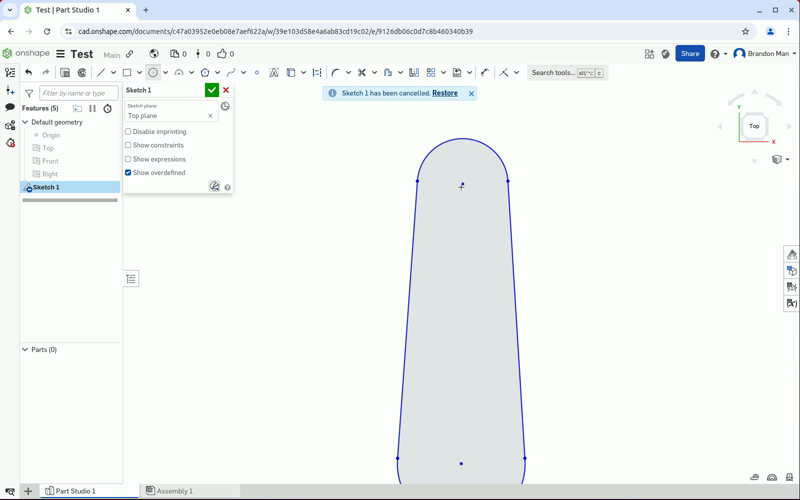
scroll(6)
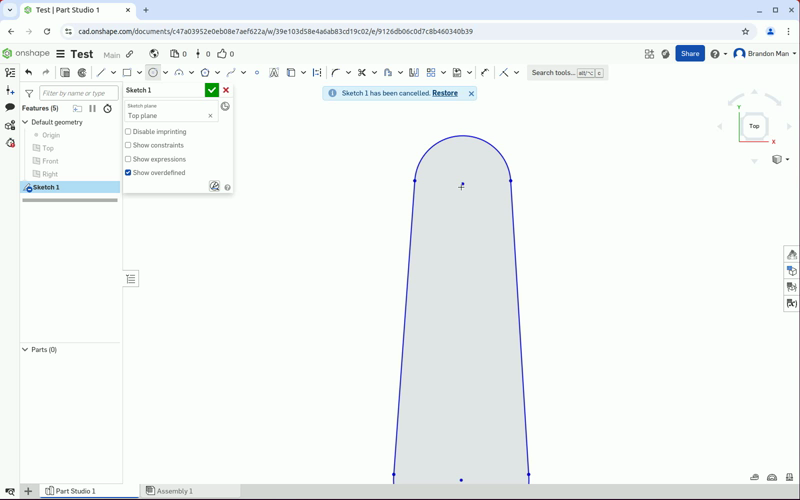
scroll(6)
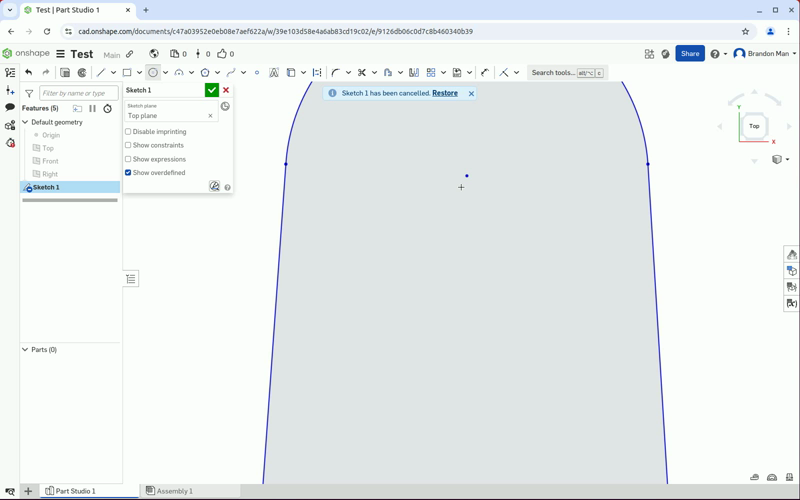
click(461, 186)
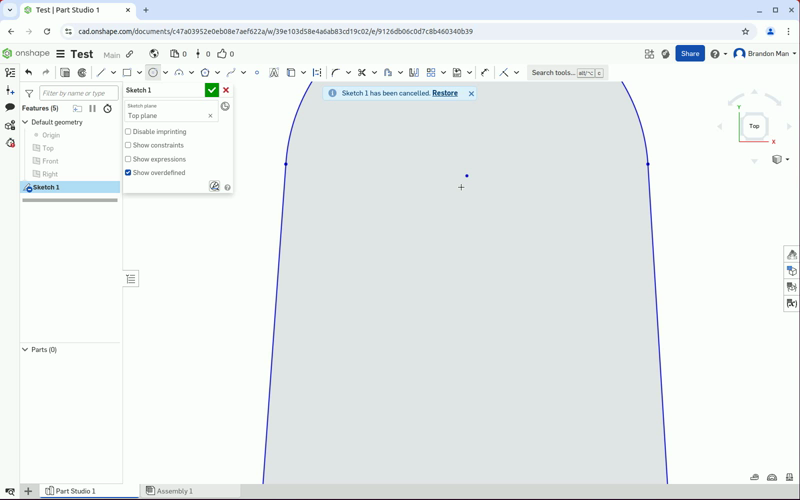
scroll(-6)
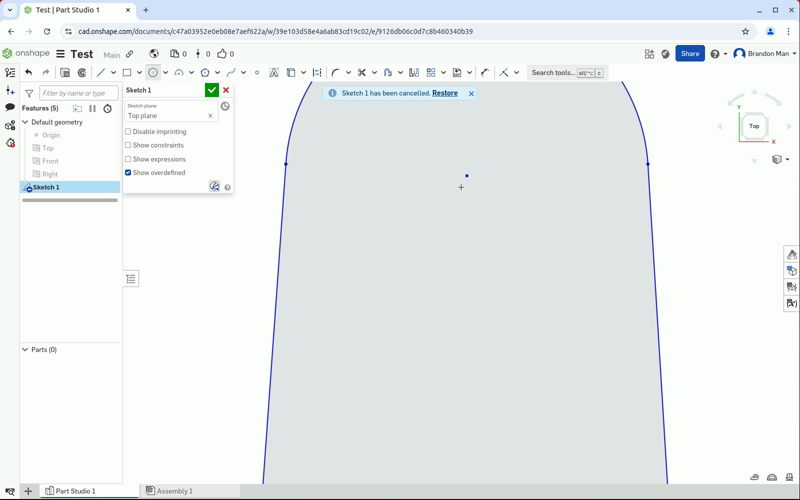
scroll(-6)
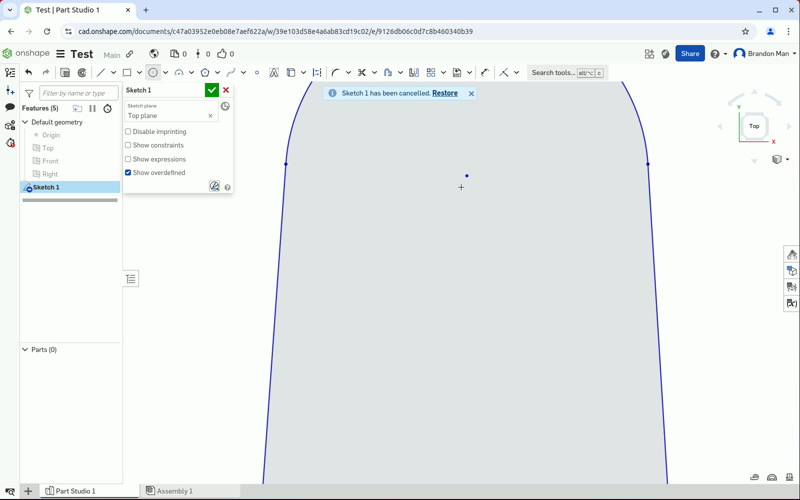
scroll(-6)
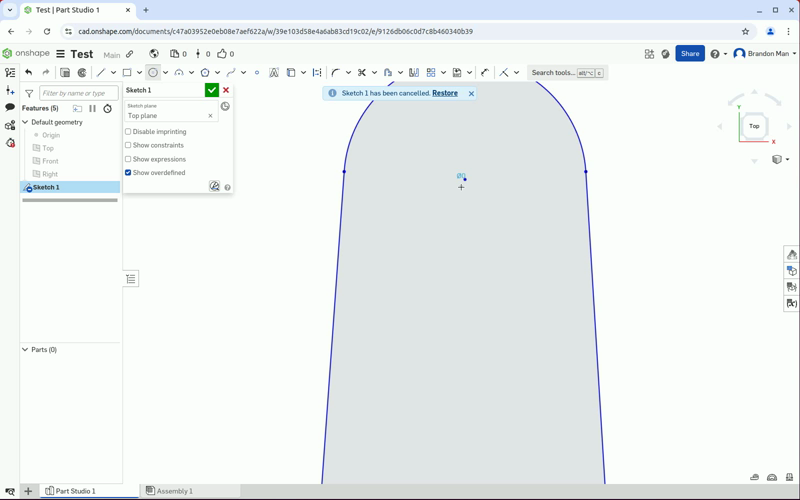
scroll(-6)
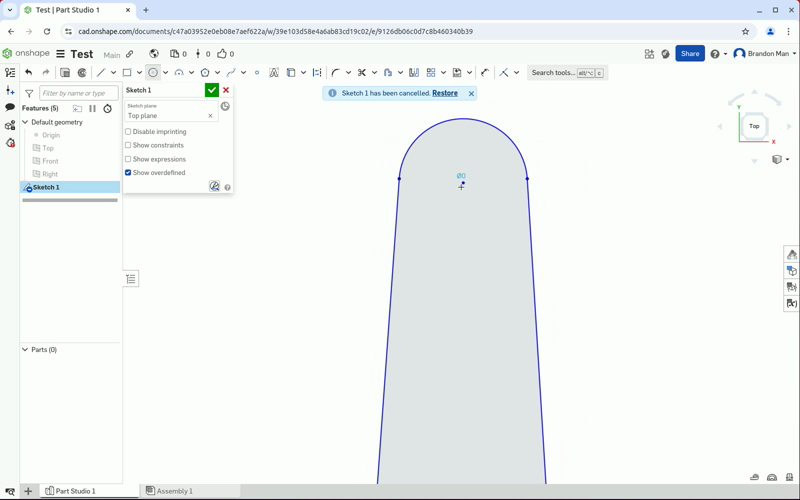
scroll(-6)
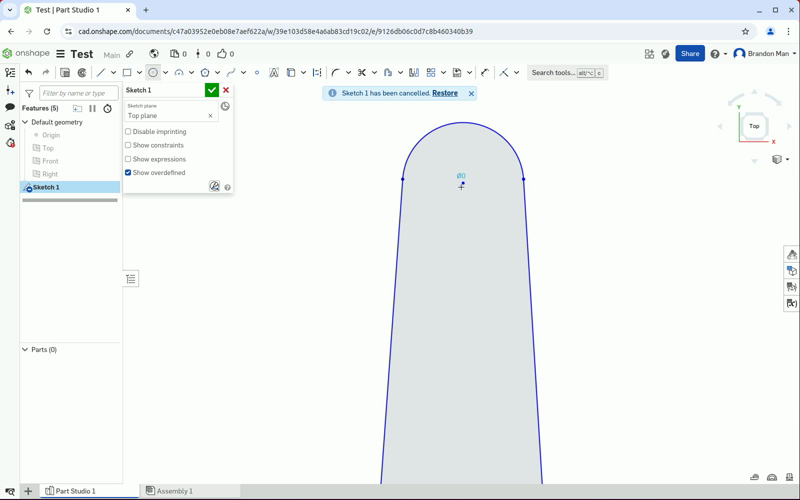
scroll(-6)
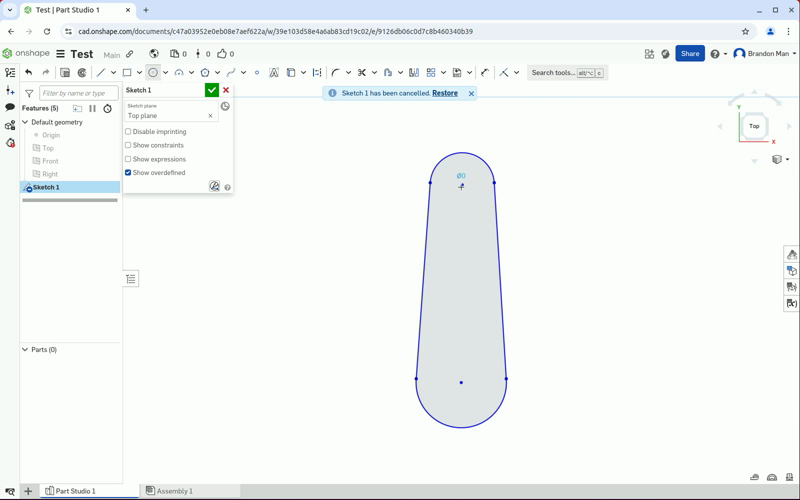
scroll(-6)
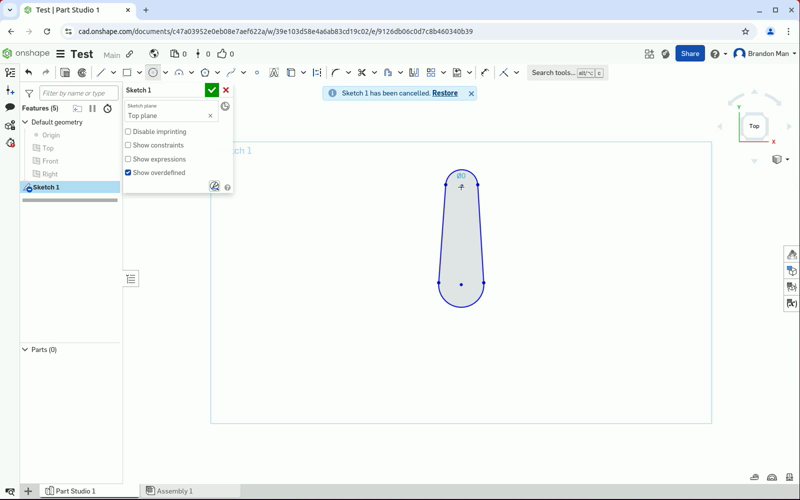
key_up(shift)
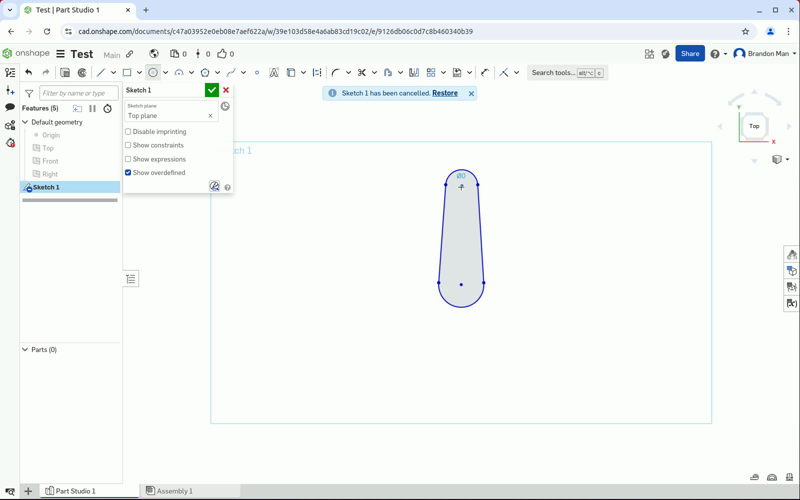
mouse_move(465, 186)
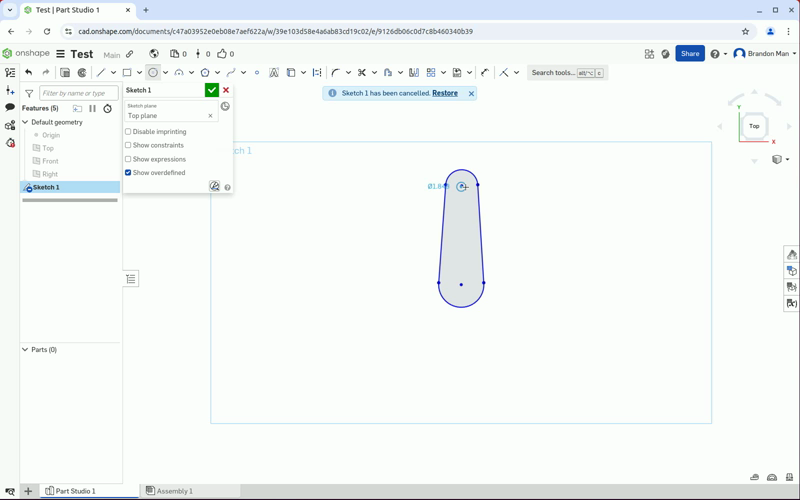
scroll(6)
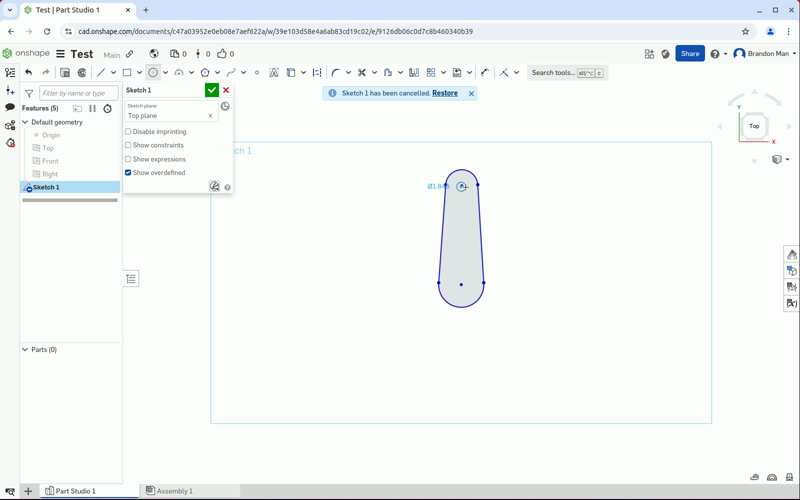
scroll(6)
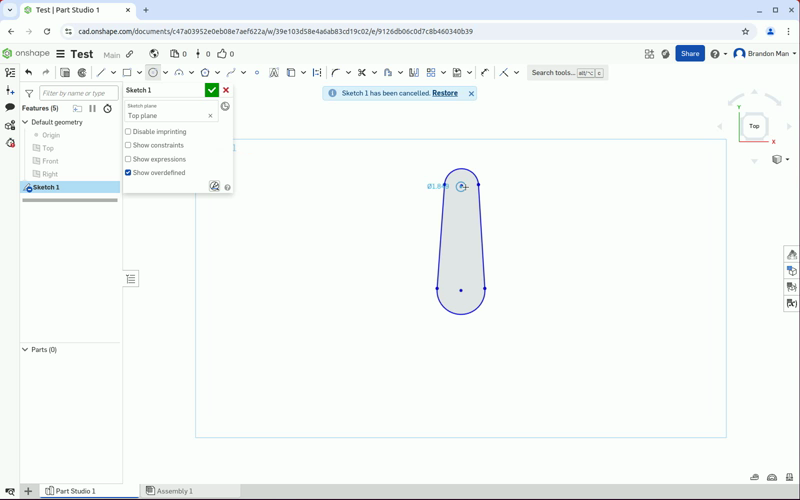
scroll(6)
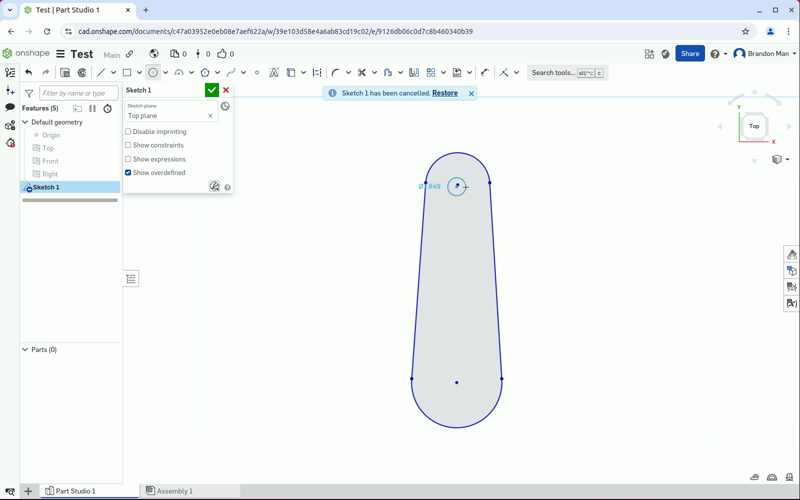
scroll(6)
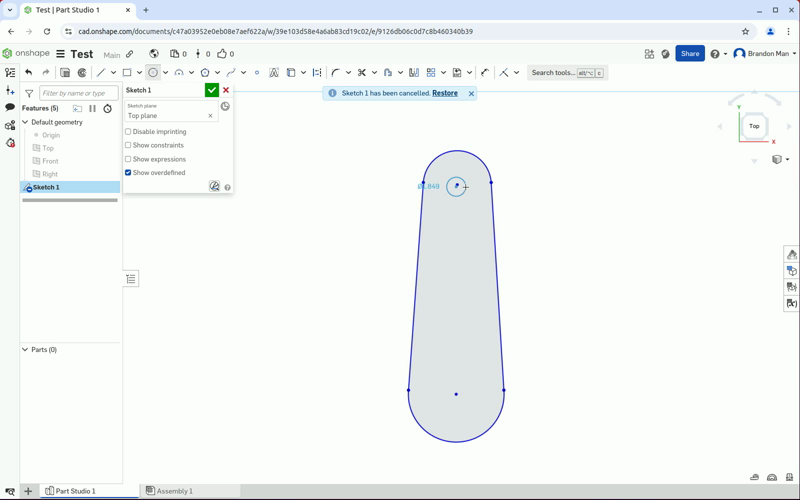
scroll(6)
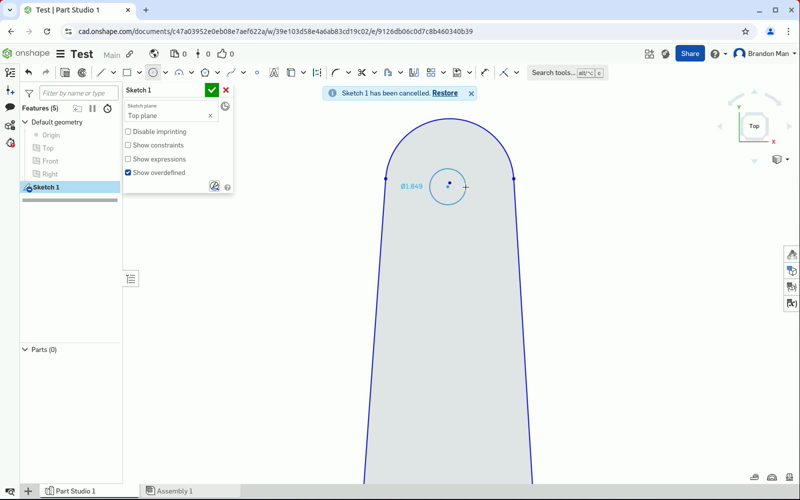
scroll(6)
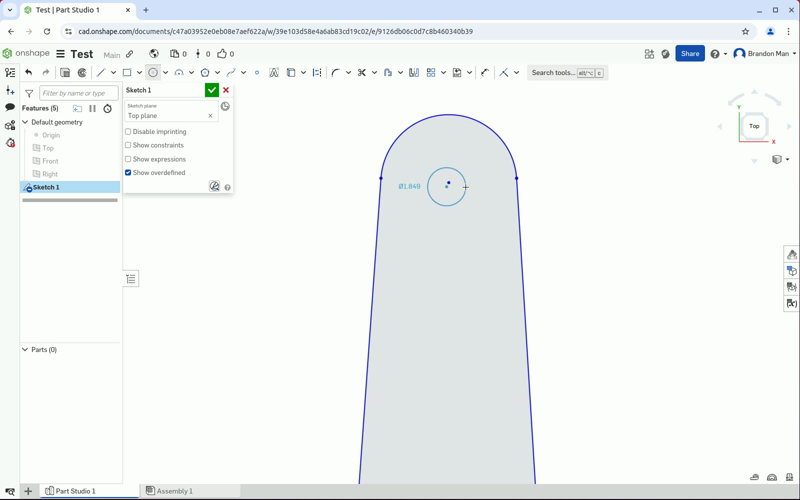
scroll(6)
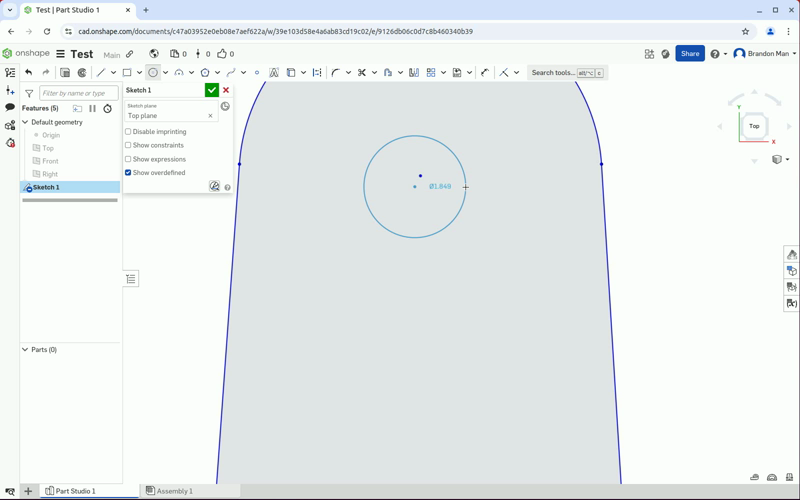
click(465, 186)
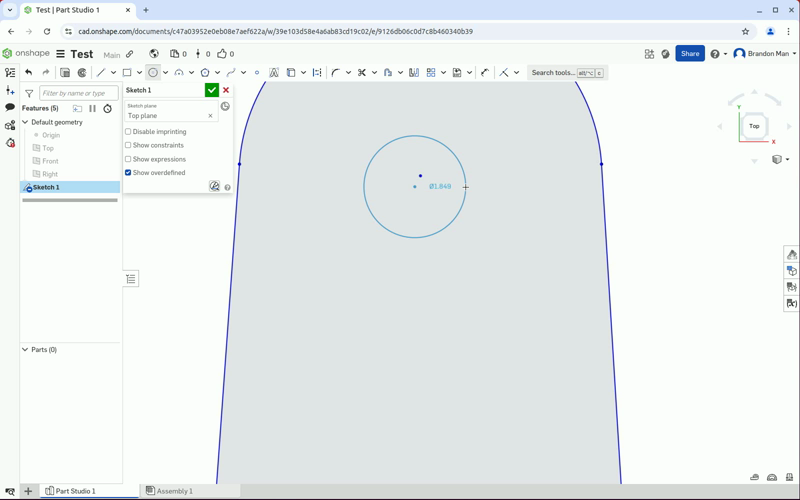
scroll(-6)
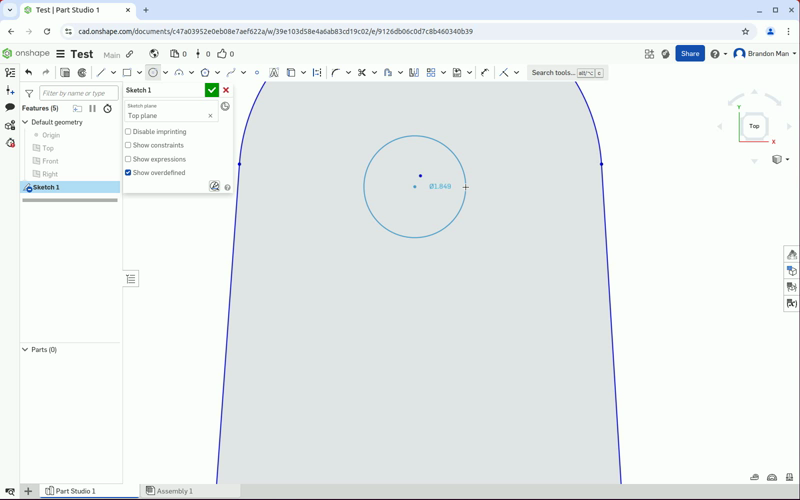
scroll(-6)
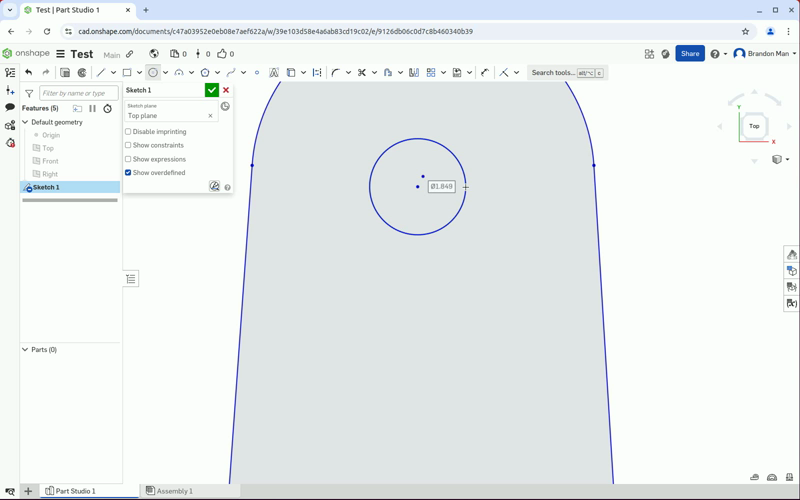
scroll(-6)
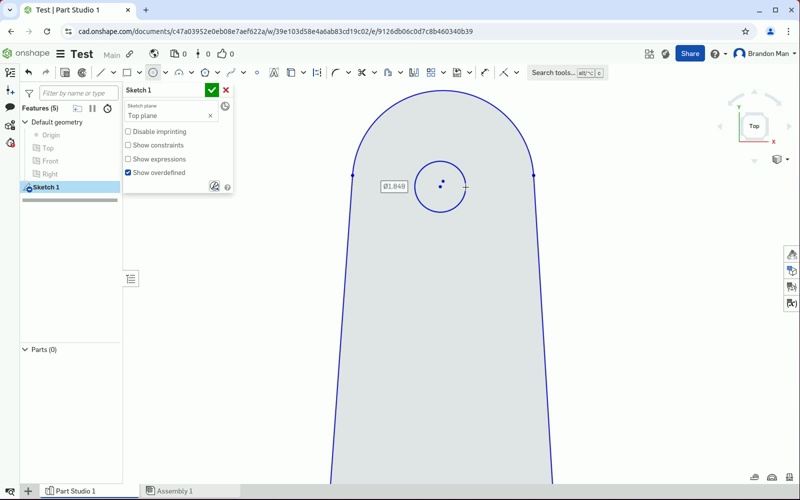
scroll(-6)
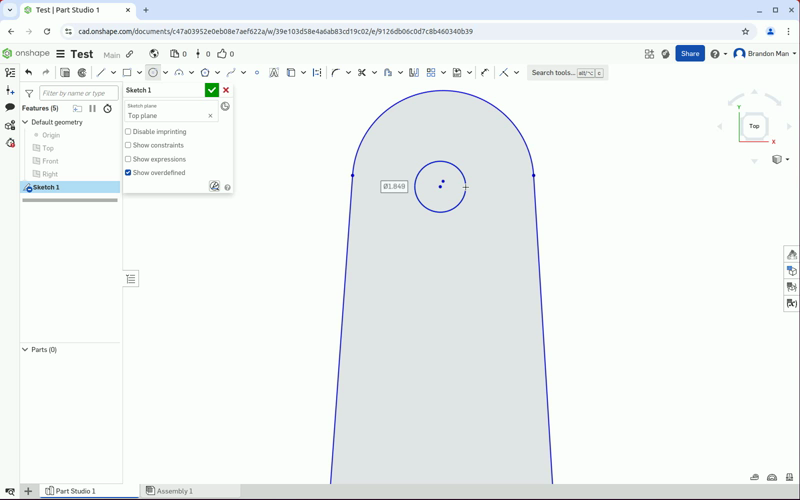
scroll(-6)
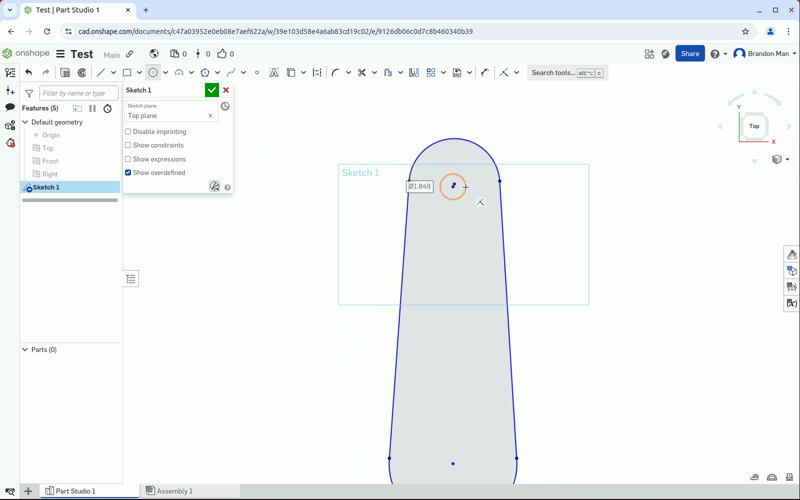
scroll(-6)
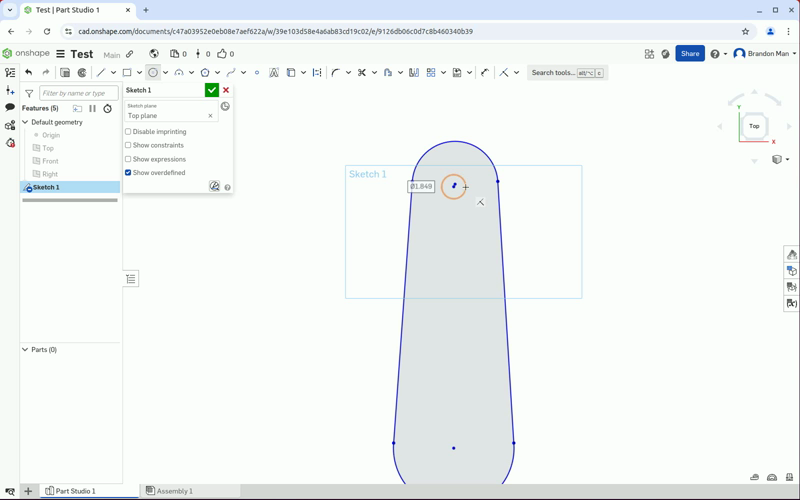
scroll(-6)
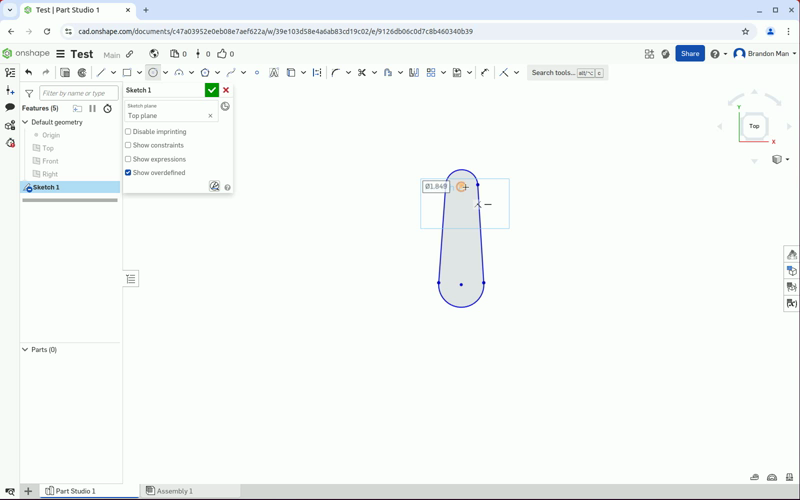
key(esc)
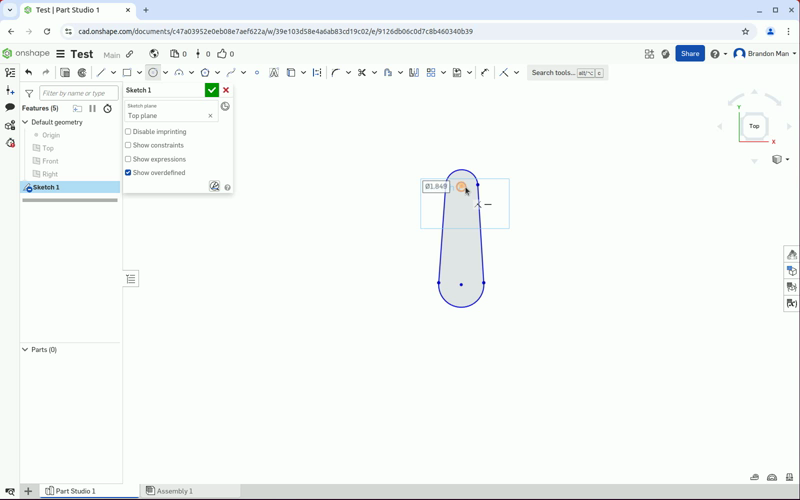
mouse_move(473, 195)
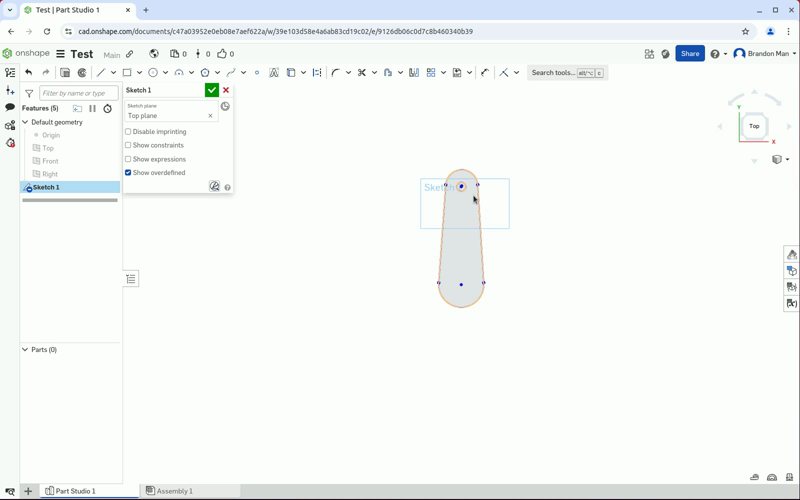
click(473, 195)
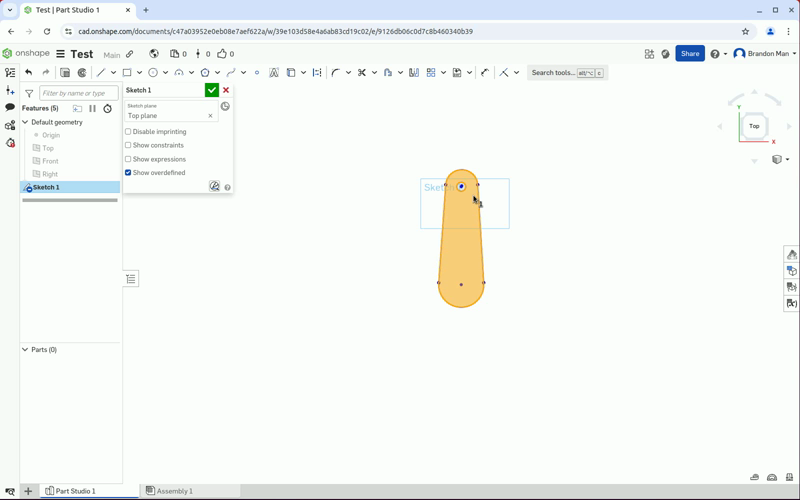
mouse_move(73, 352)
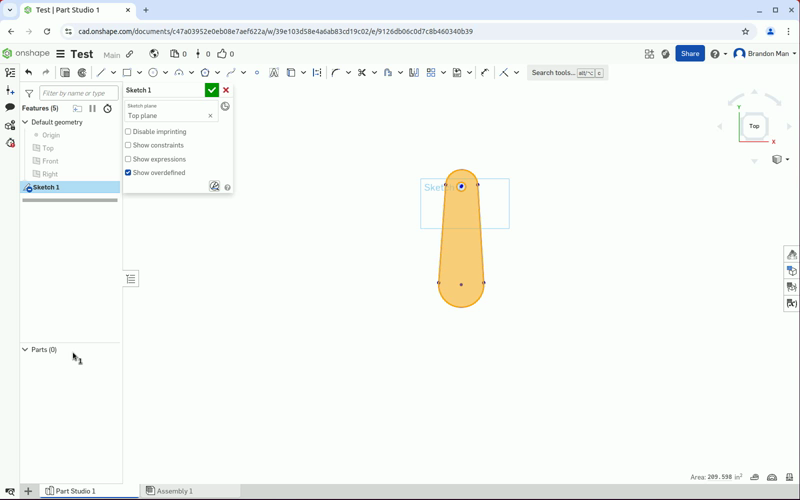
key(shift+y)
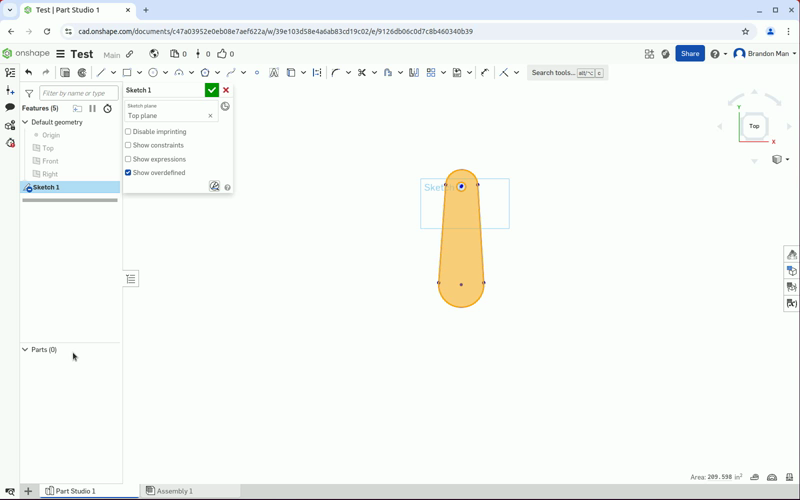
key(shift+e)
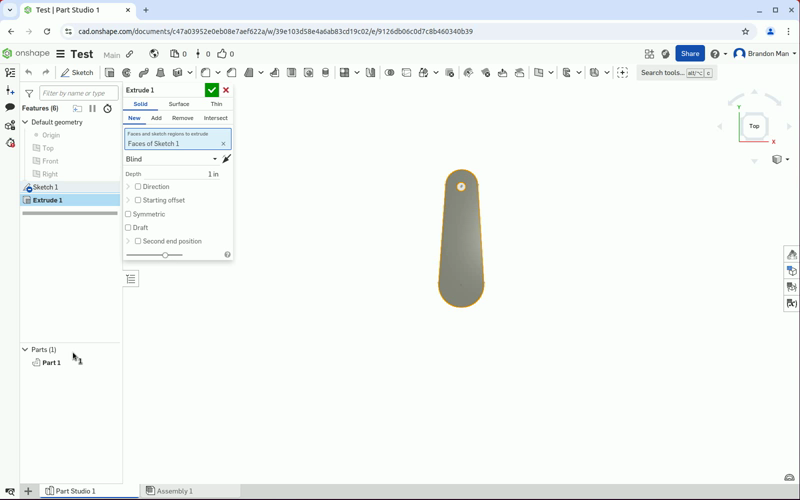
mouse_move(143, 106)
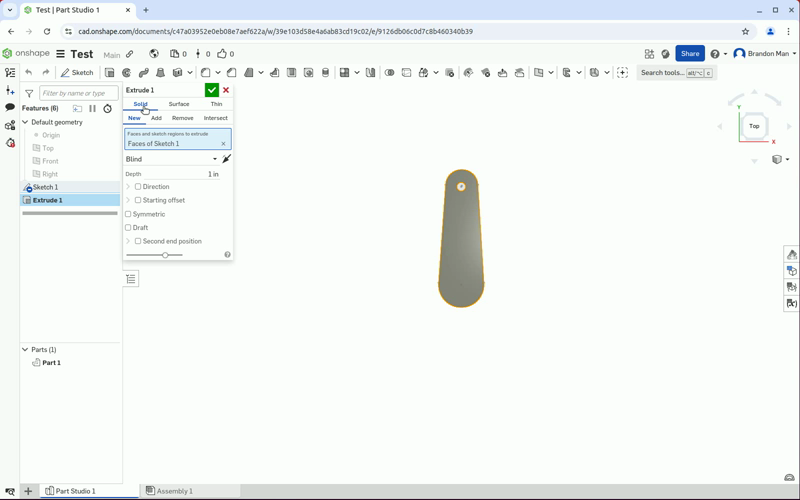
click(143, 106)
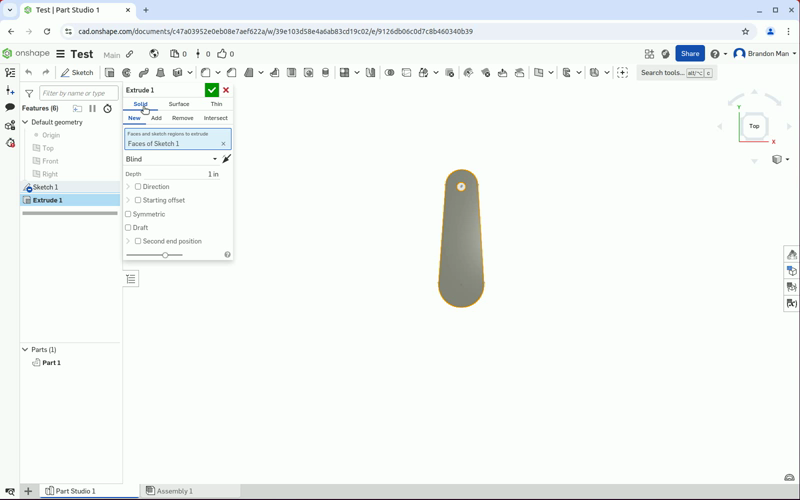
mouse_move(137, 120)
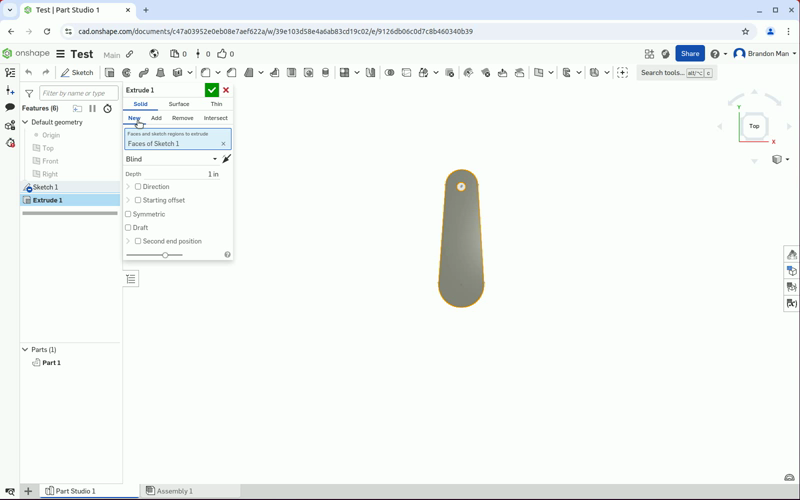
click(137, 120)
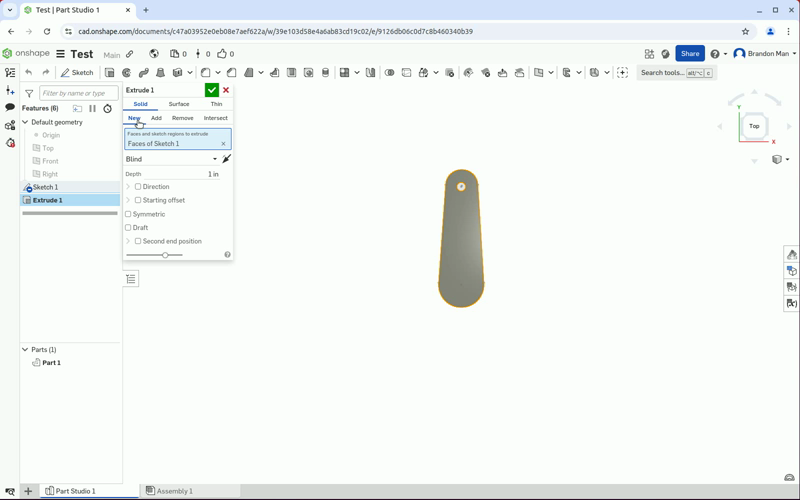
key(tab, 4)
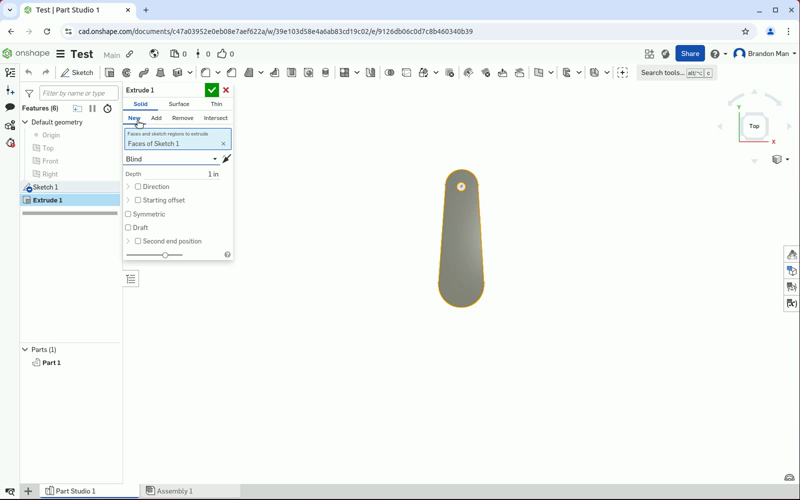
text(3.611)
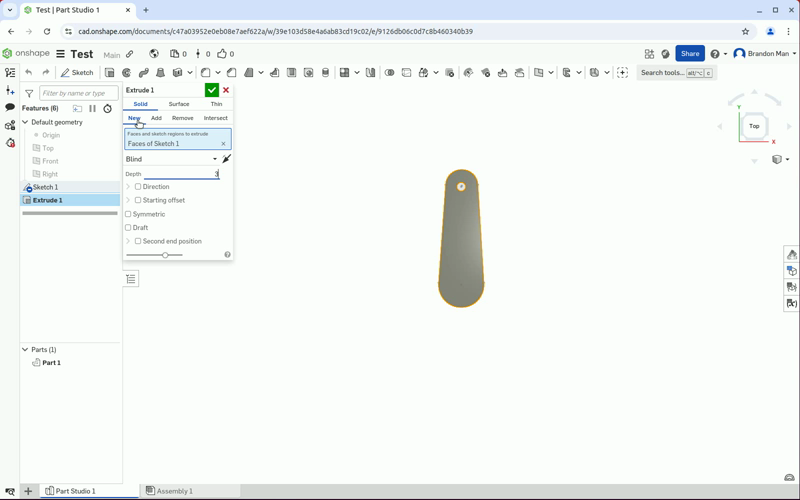
key(enter)
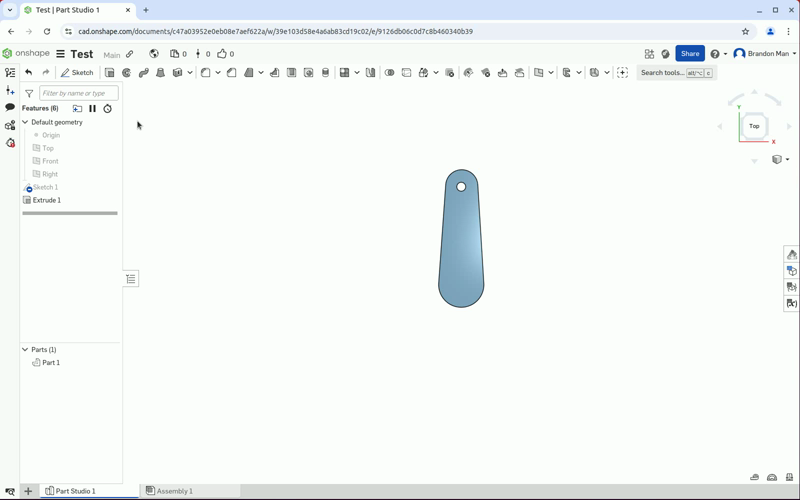
key(shift+h)
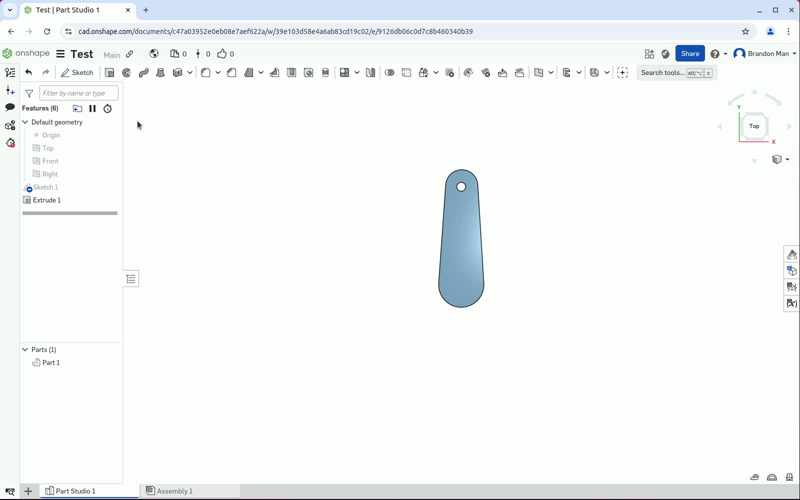
key(shift+h)
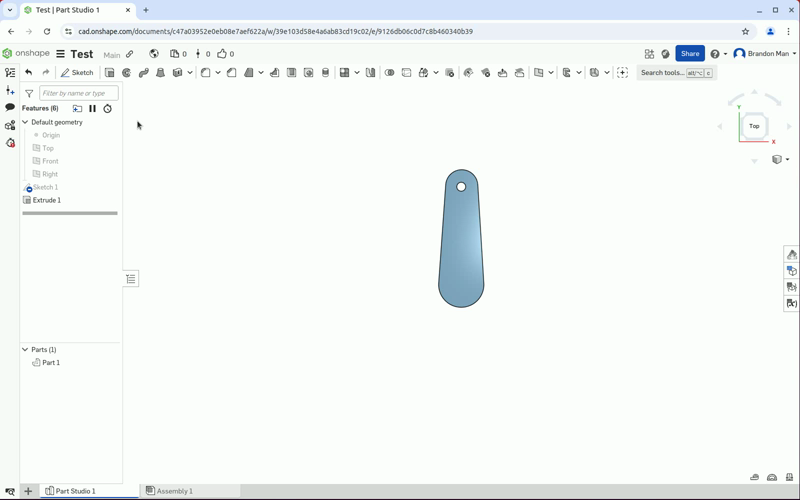
mouse_move(73, 189)
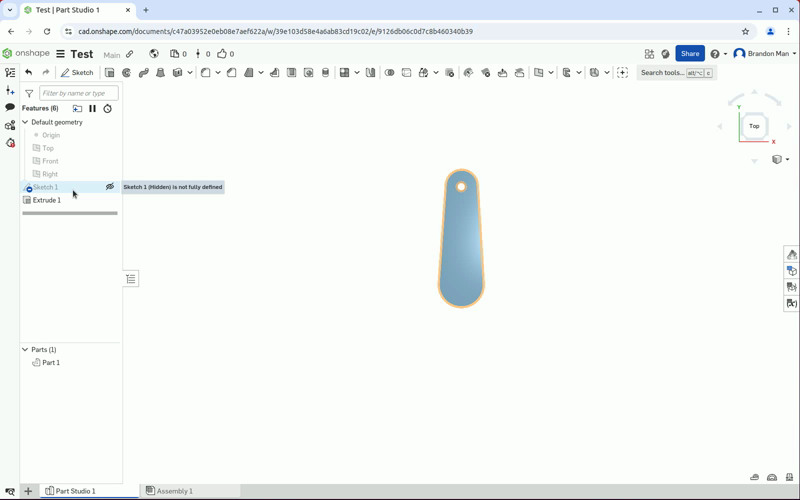
click(73, 189)
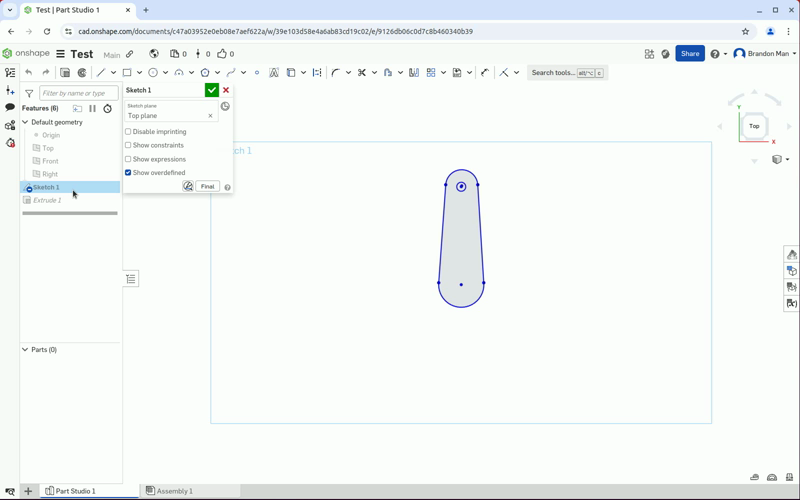
mouse_move(229, 92)
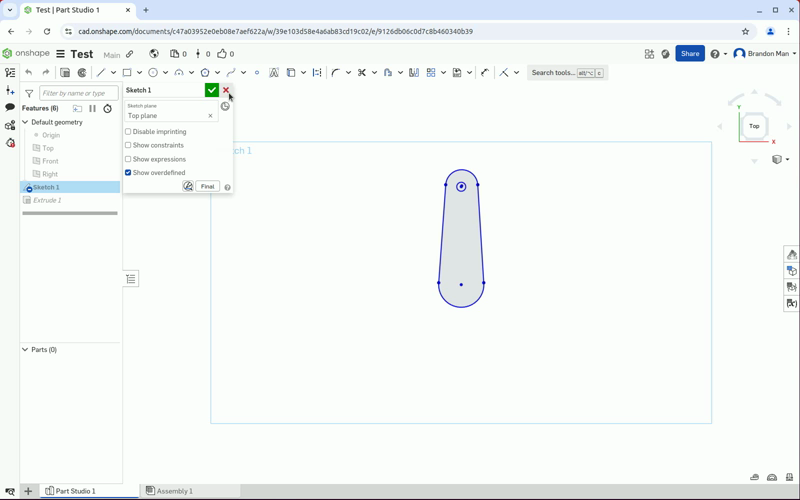
click(229, 92)
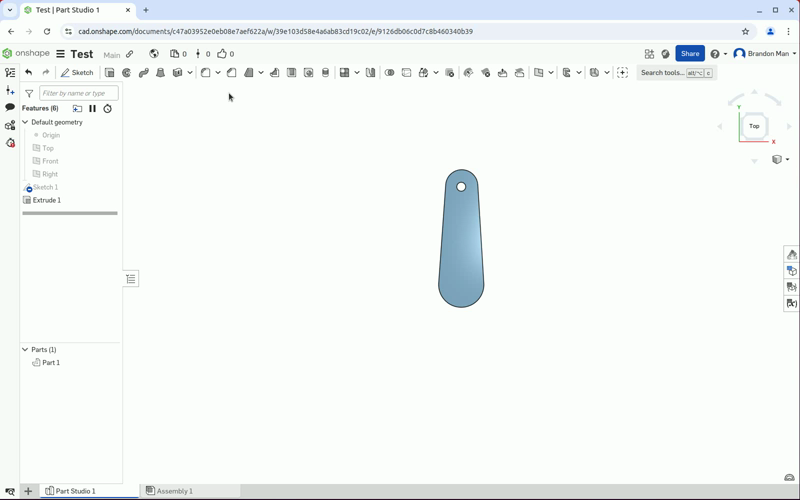
mouse_move(73, 352)
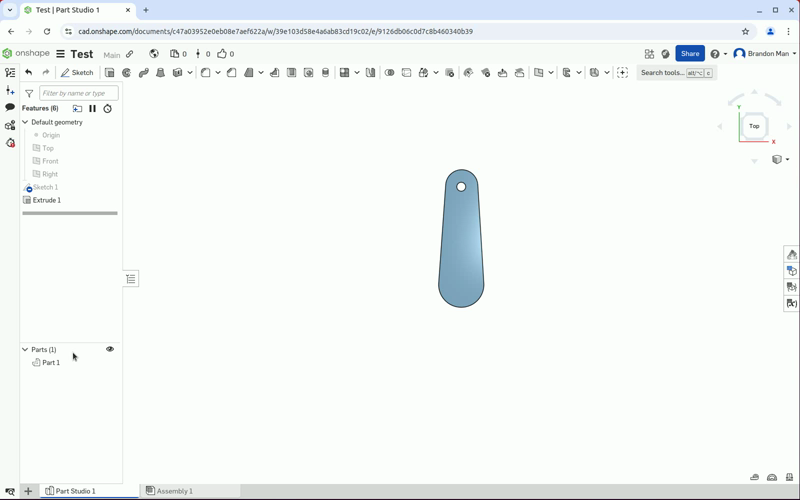
key(y)
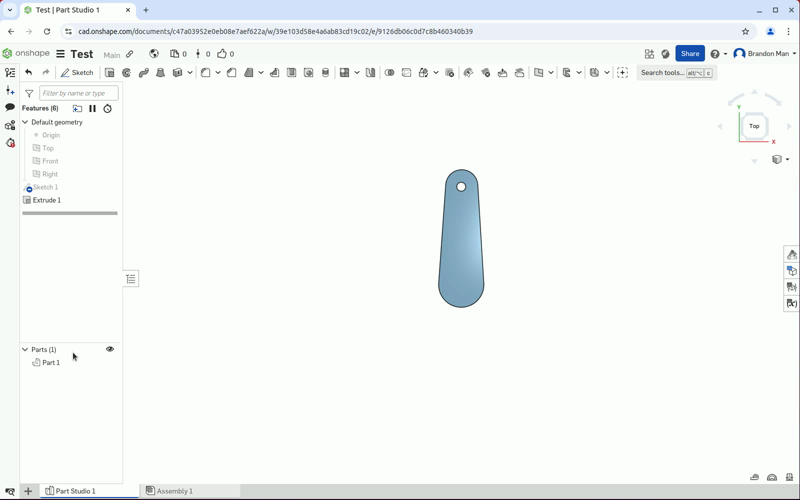
key(shift+p)
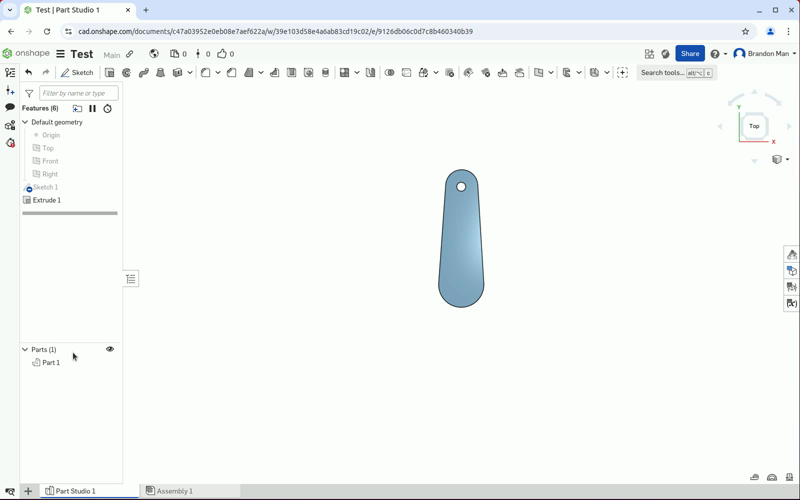
key(space)
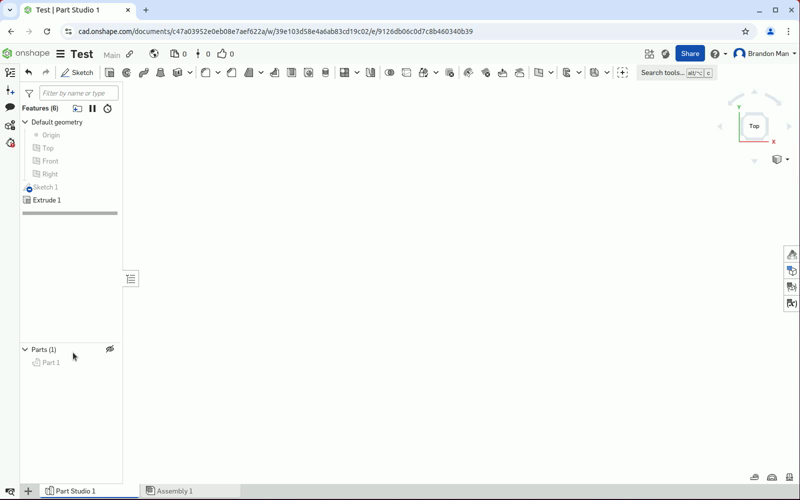
key_down(shift)
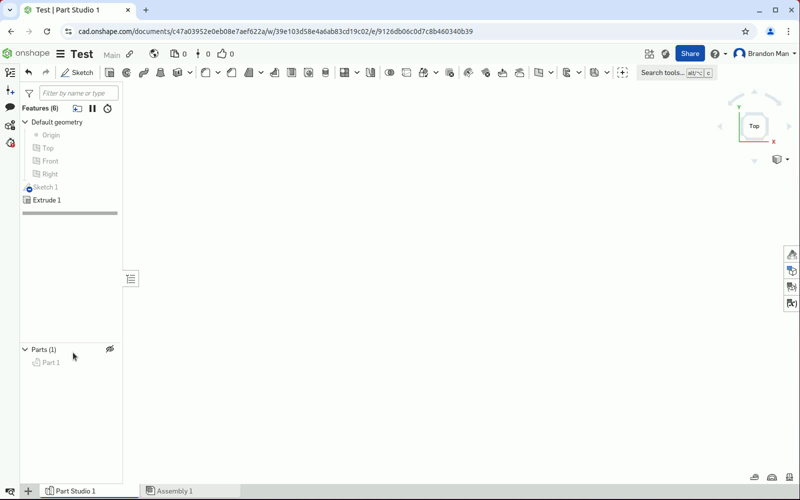
key(up)
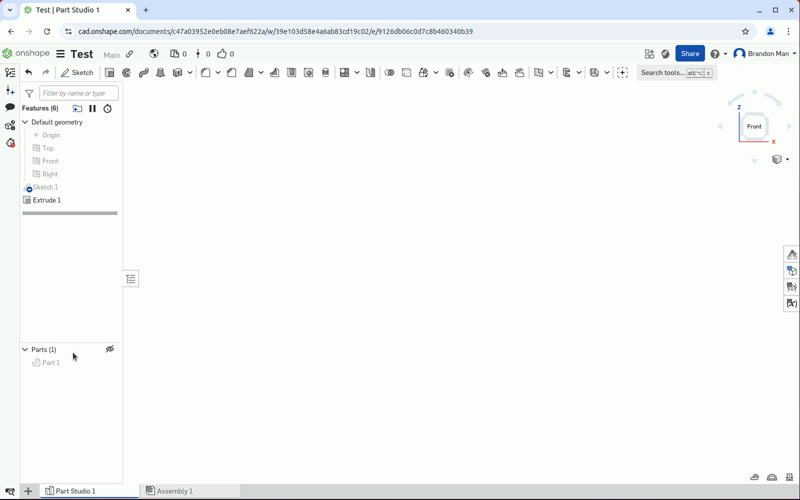
key_up(shift)
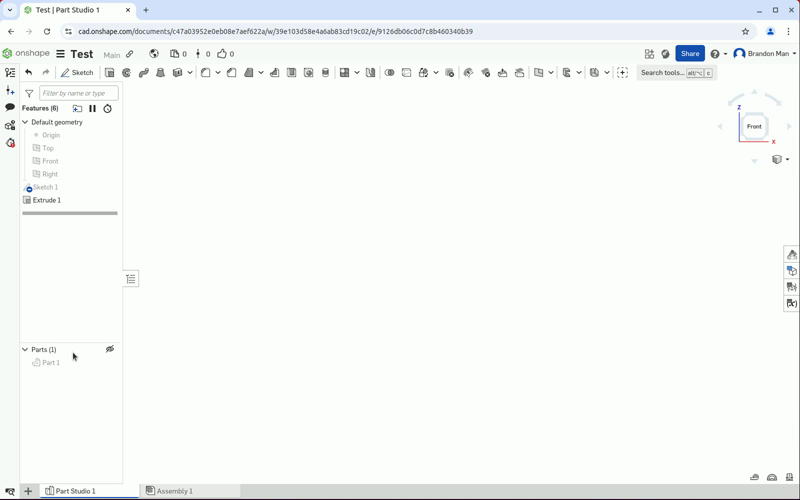
key(space)
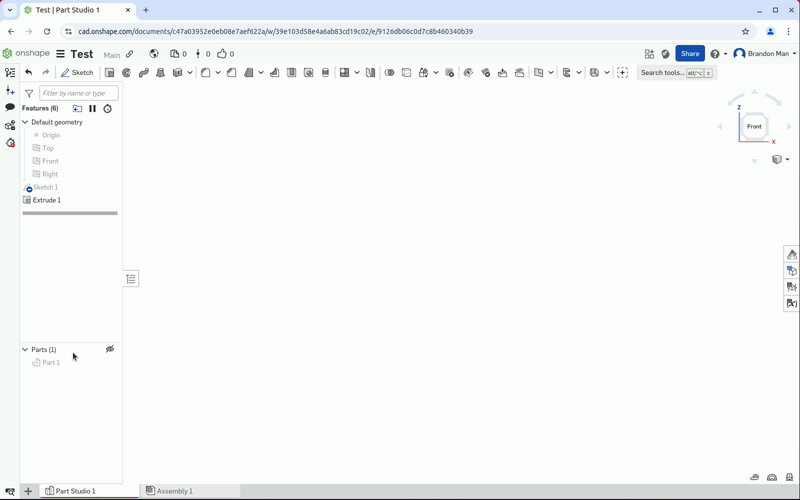
key_down(shift)
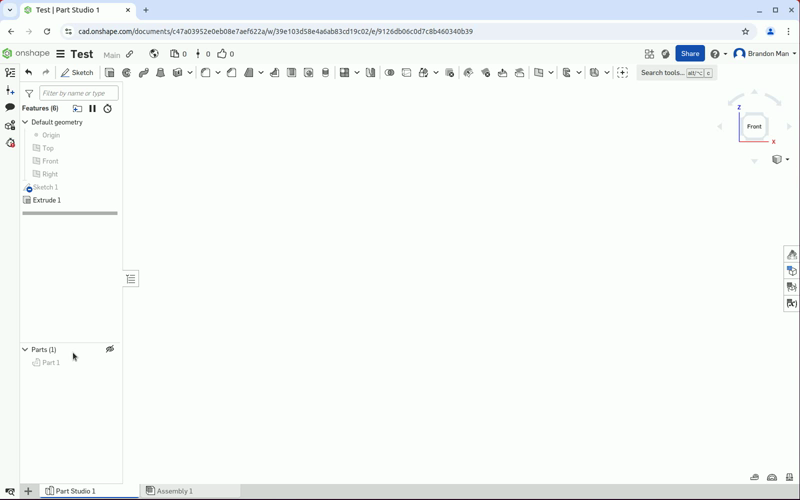
key(left)
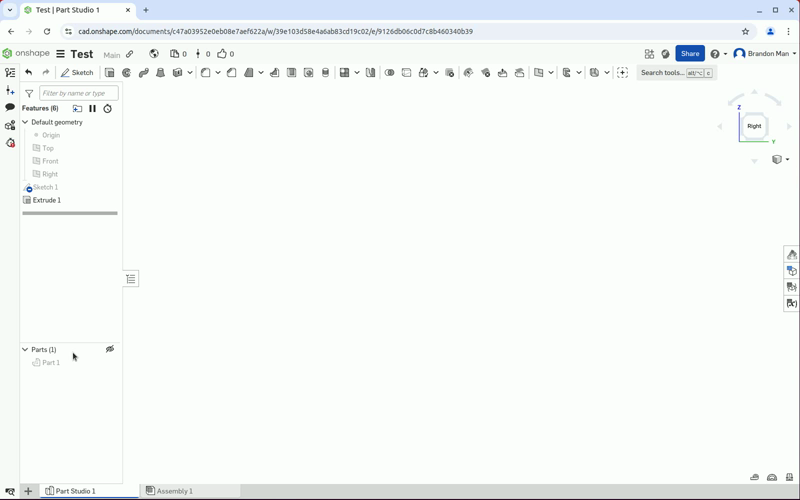
key_up(shift)
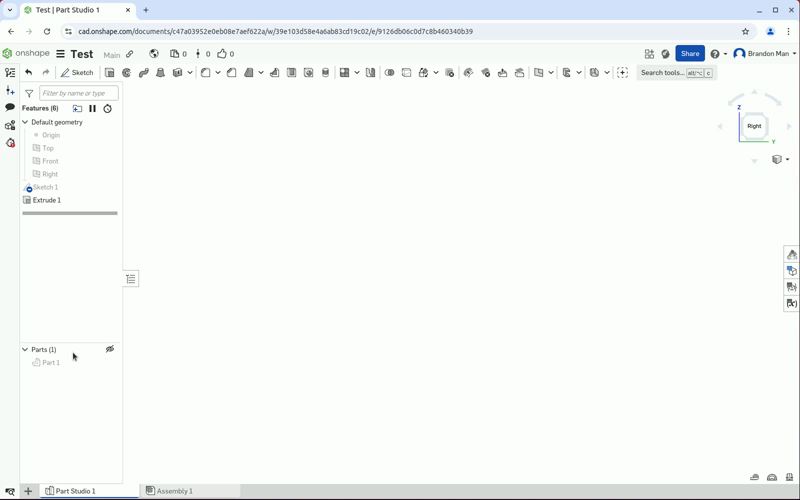
mouse_move(73, 352)
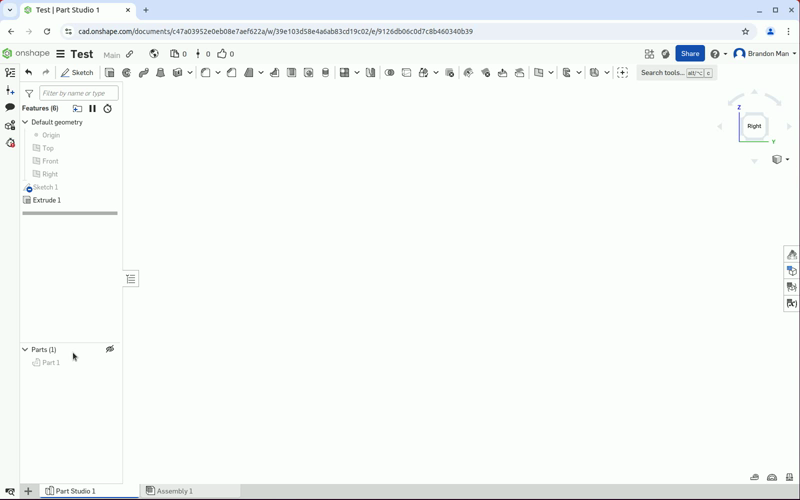
key(shift+y)
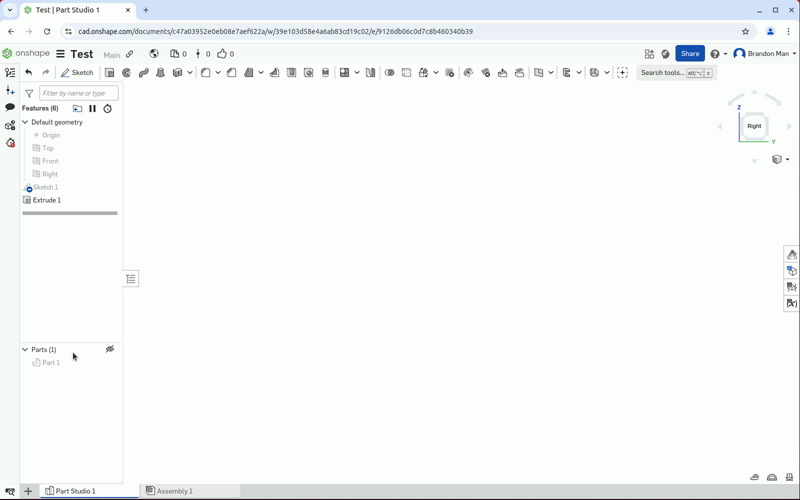
key(shift+s)
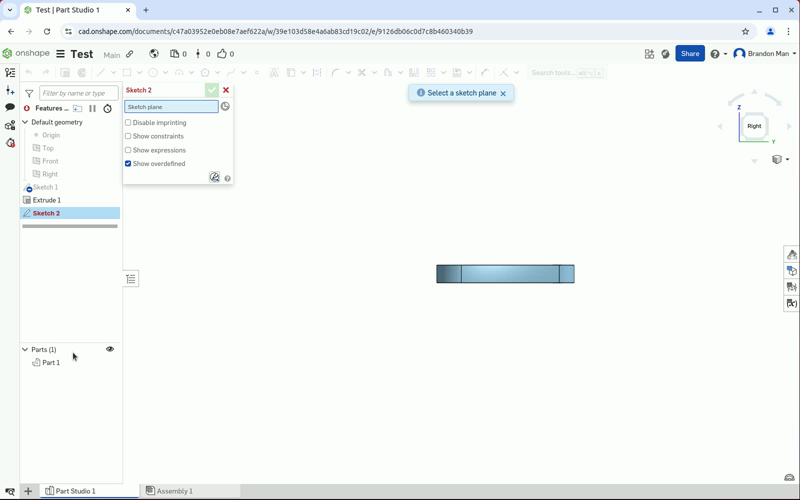
mouse_move(73, 176)
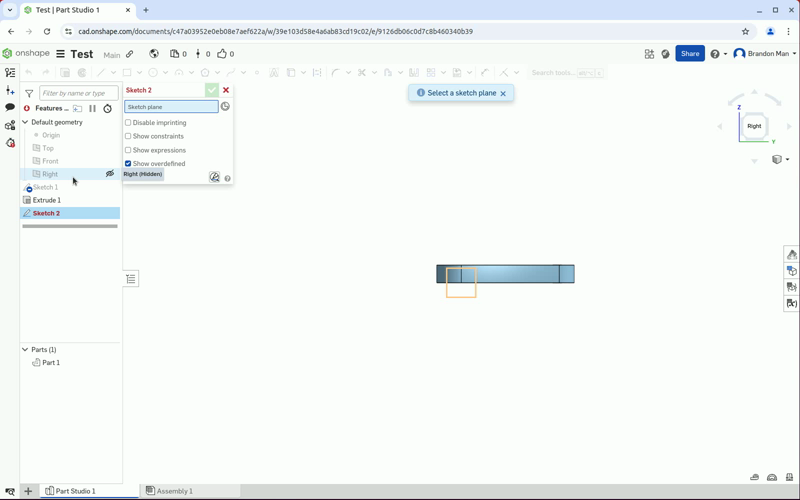
click(73, 176)
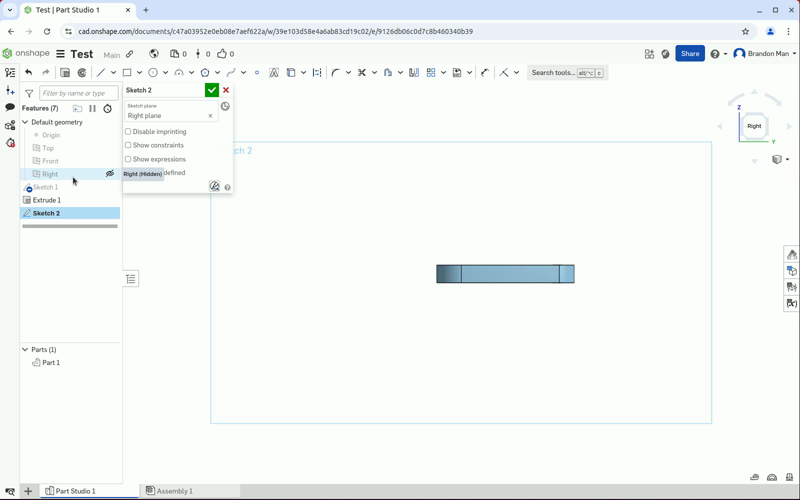
mouse_move(73, 352)
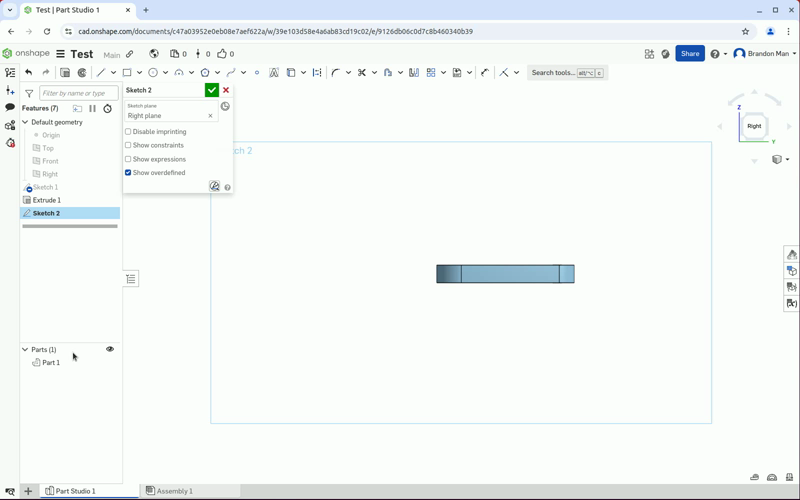
key(y)
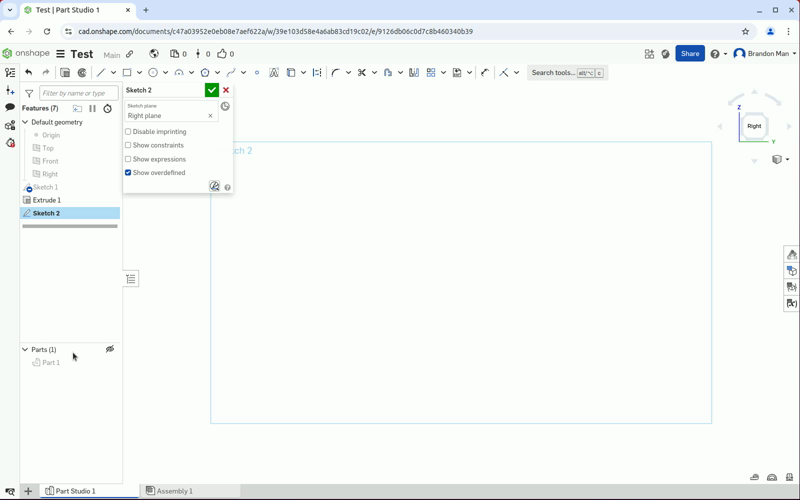
key(l)
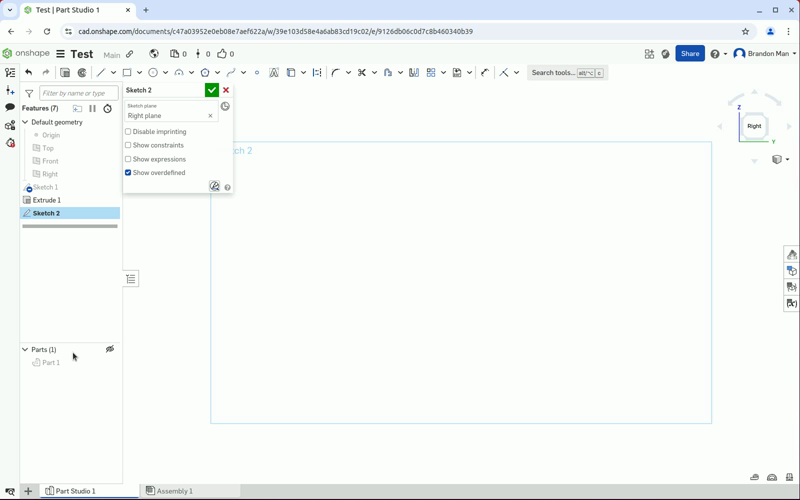
key_down(shift)
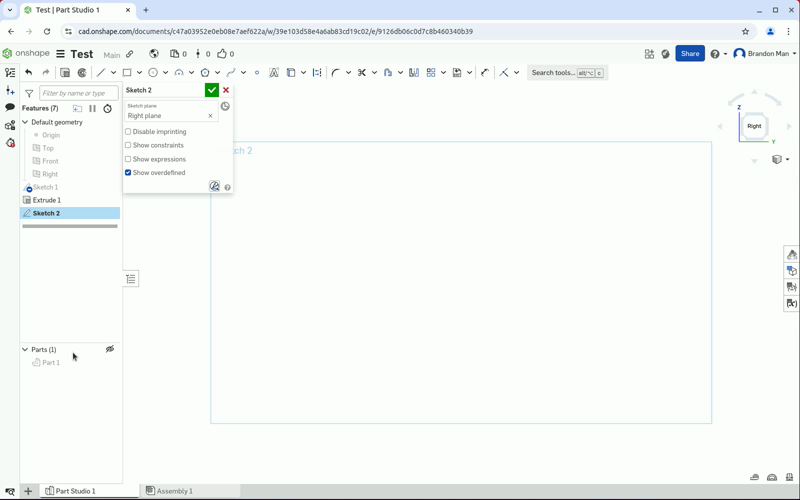
mouse_move(476, 265)
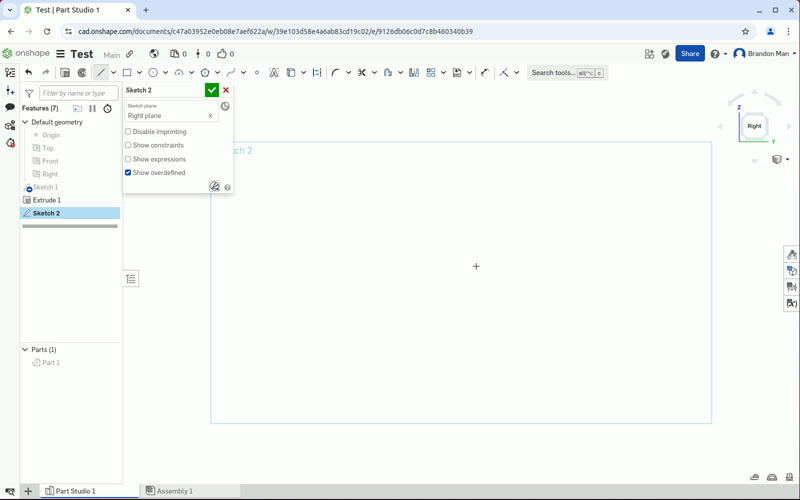
click(476, 265)
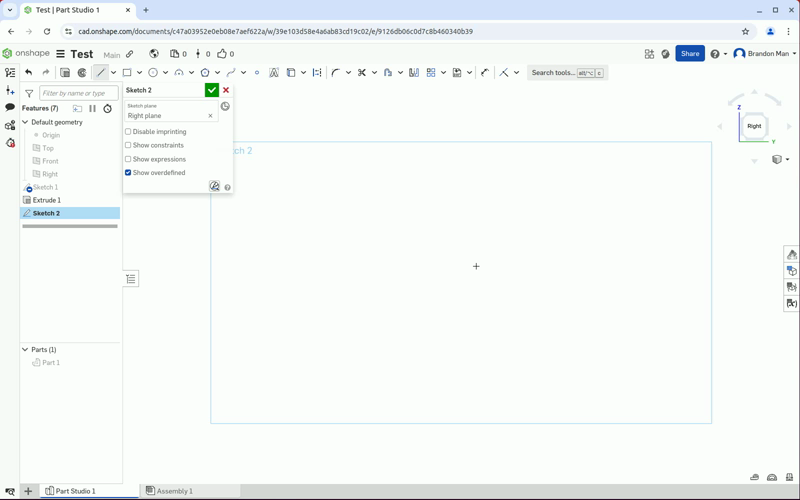
key_up(shift)
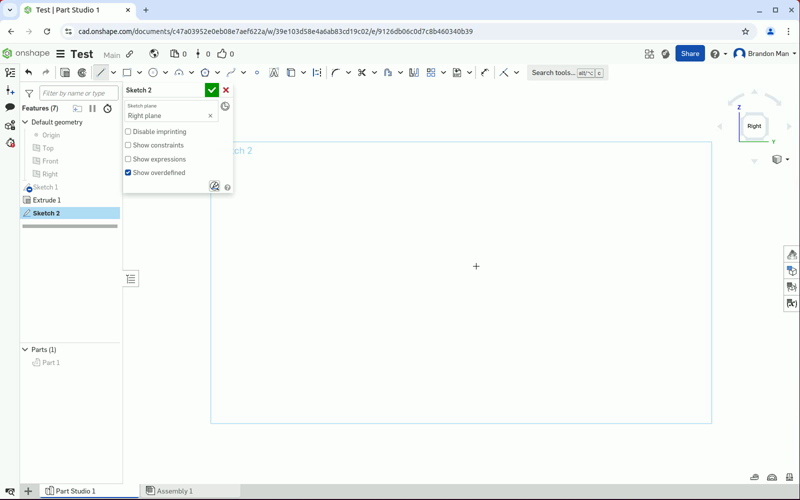
key_down(shift)
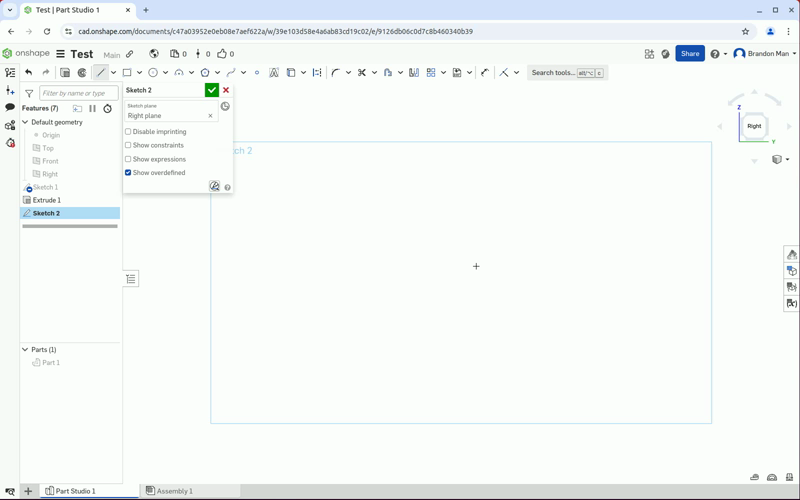
mouse_move(580, 282)
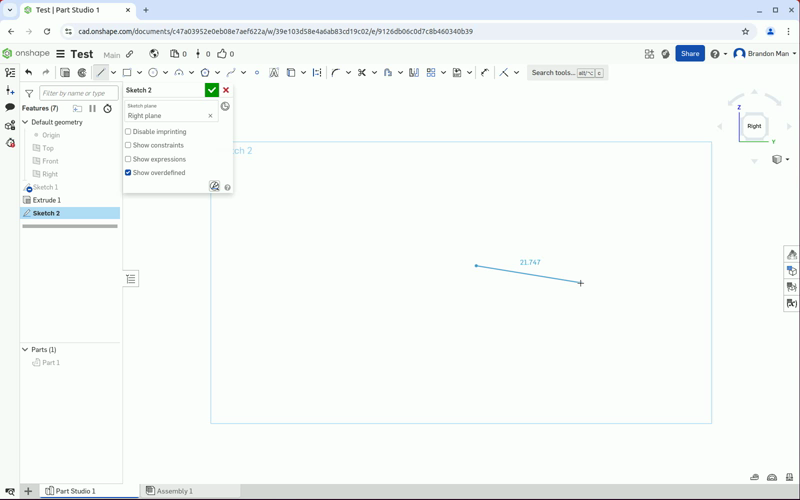
click(580, 282)
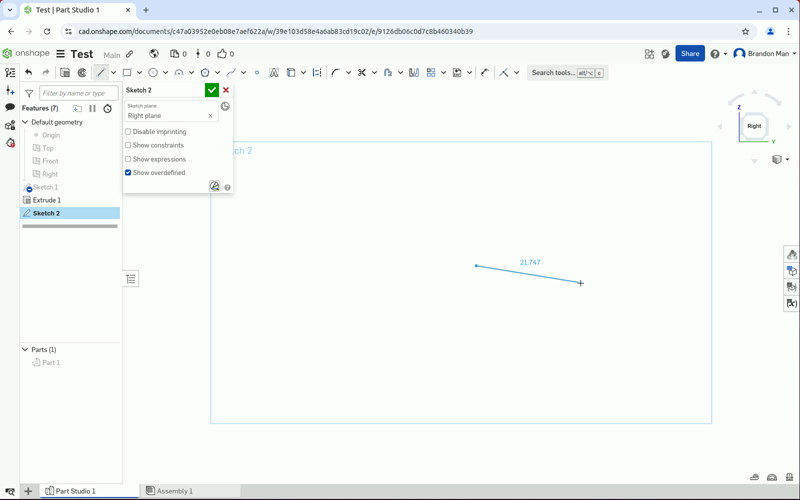
key_up(shift)
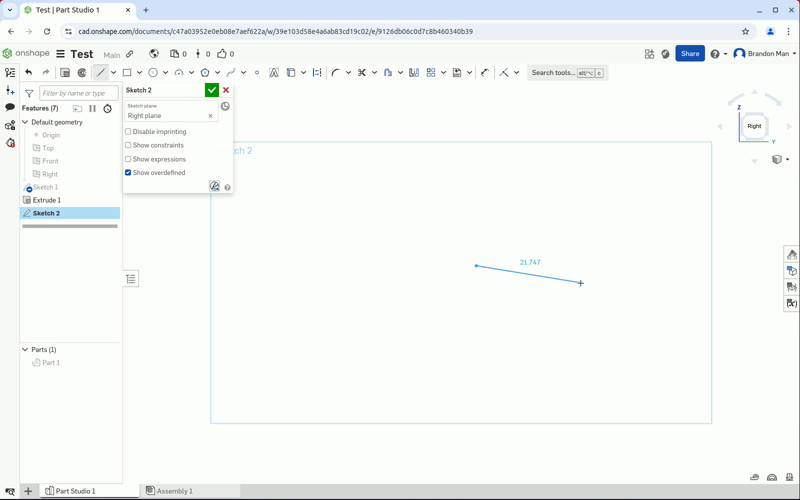
key_down(shift)
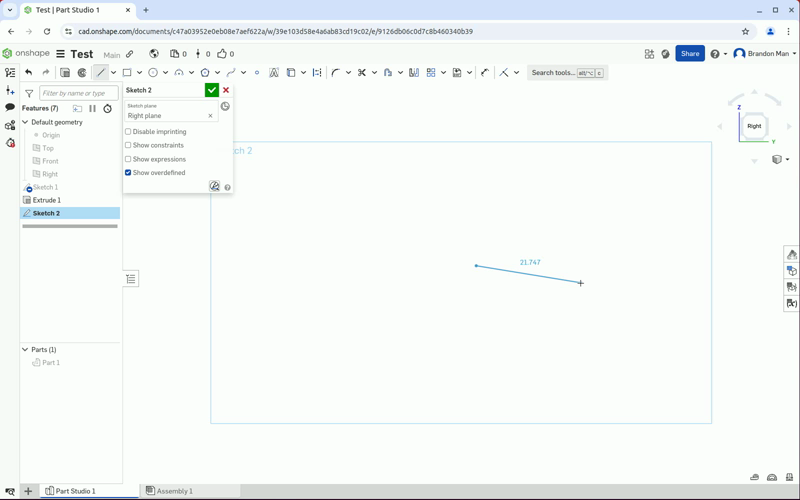
mouse_move(589, 282)
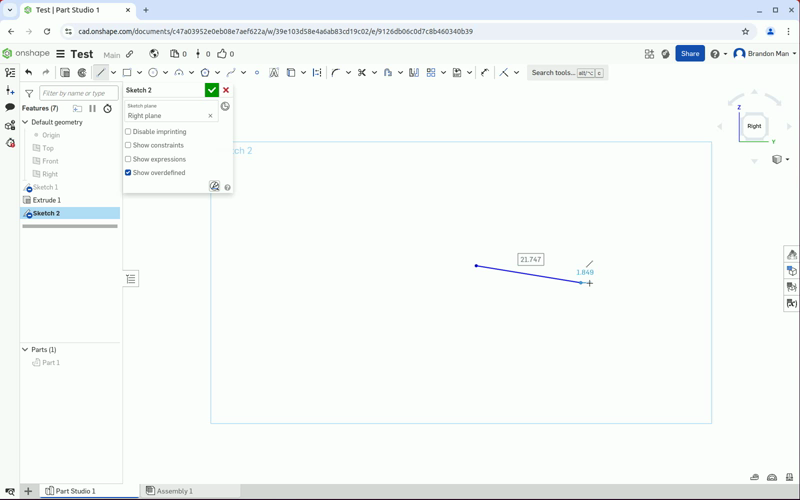
mouse_move(580, 265)
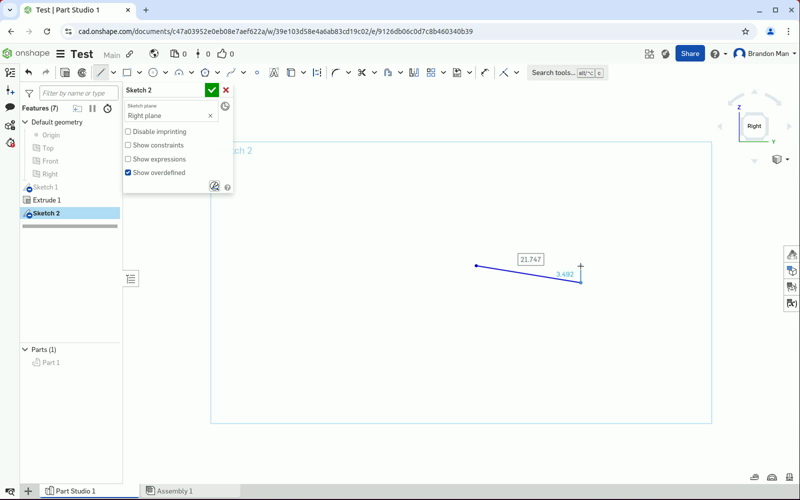
click(580, 265)
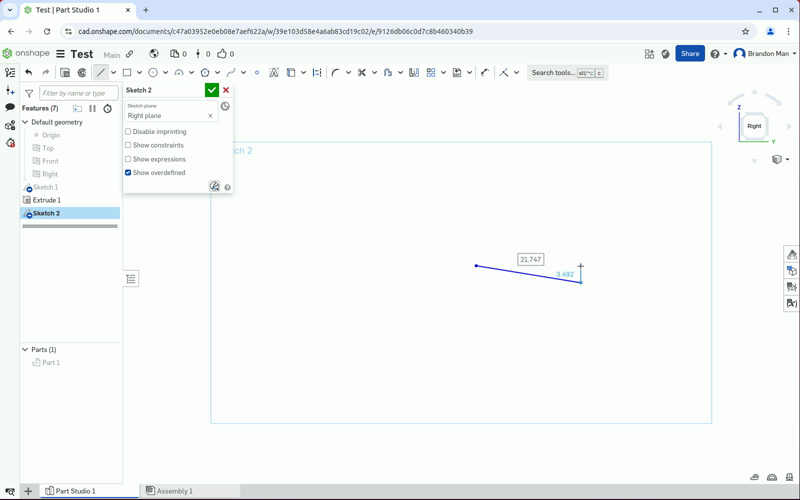
key_up(shift)
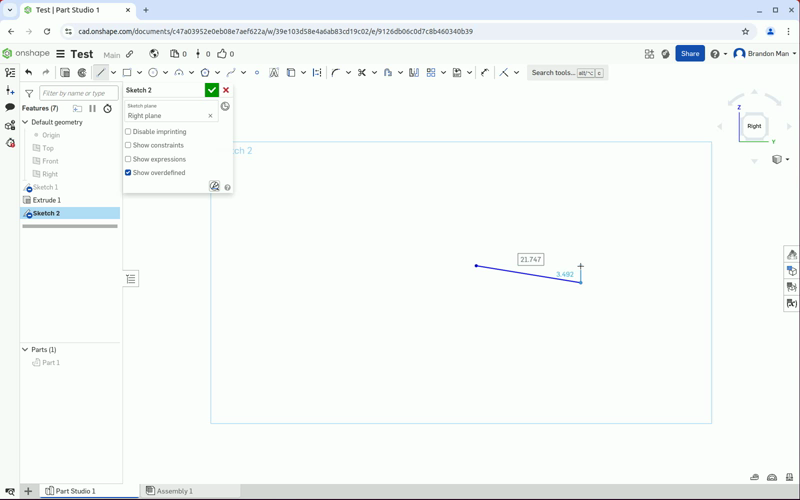
key_down(shift)
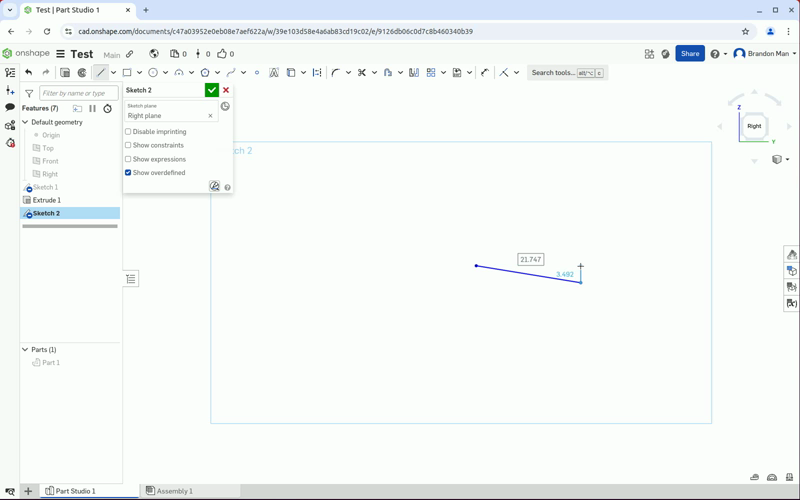
mouse_move(476, 265)
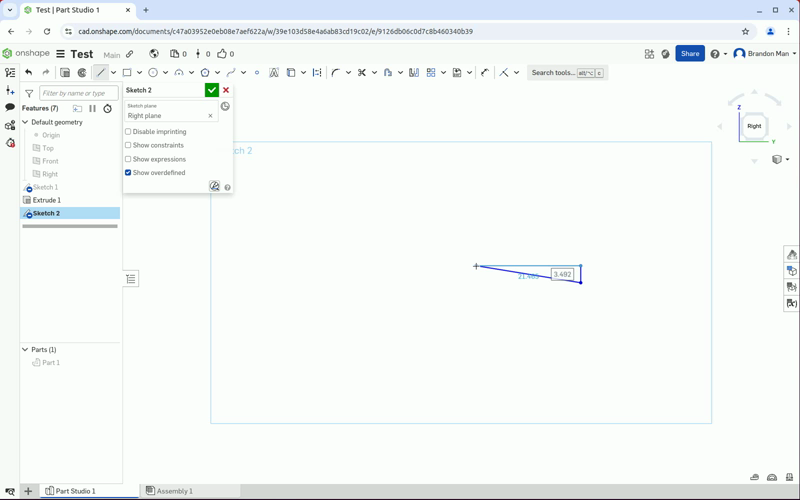
key_up(shift)
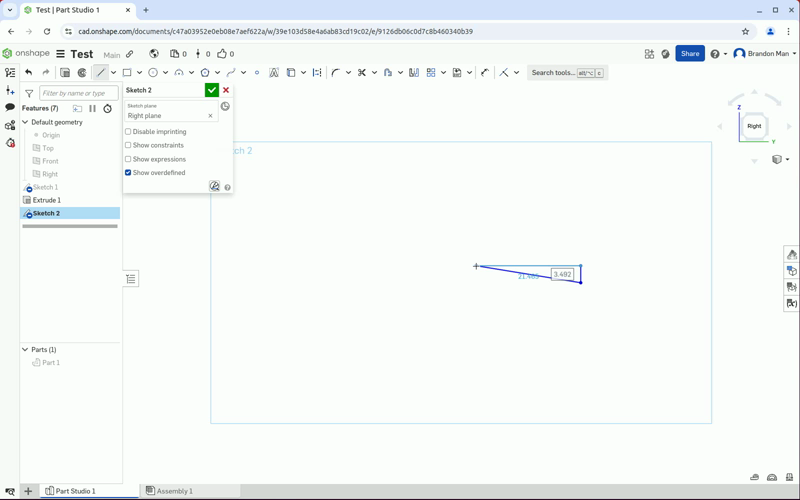
click(476, 265)
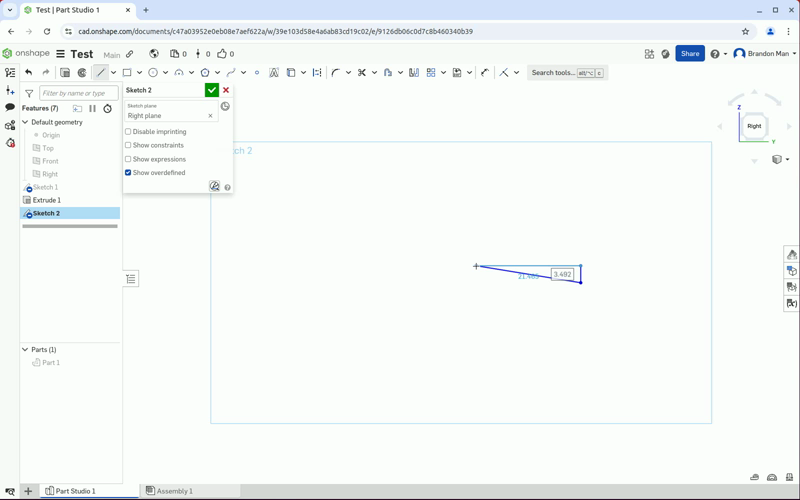
key(esc)
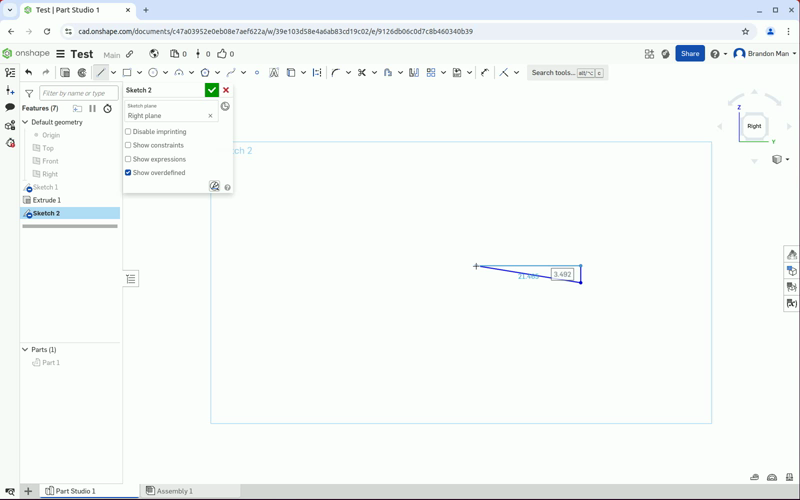
mouse_move(562, 266)
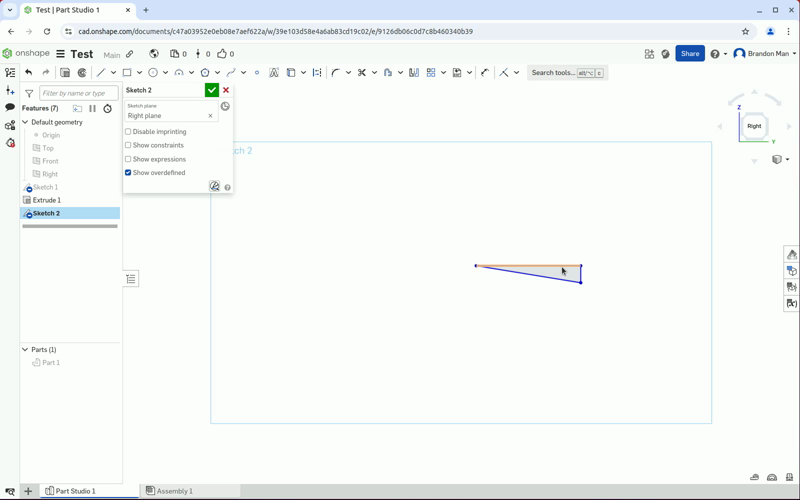
scroll(6)
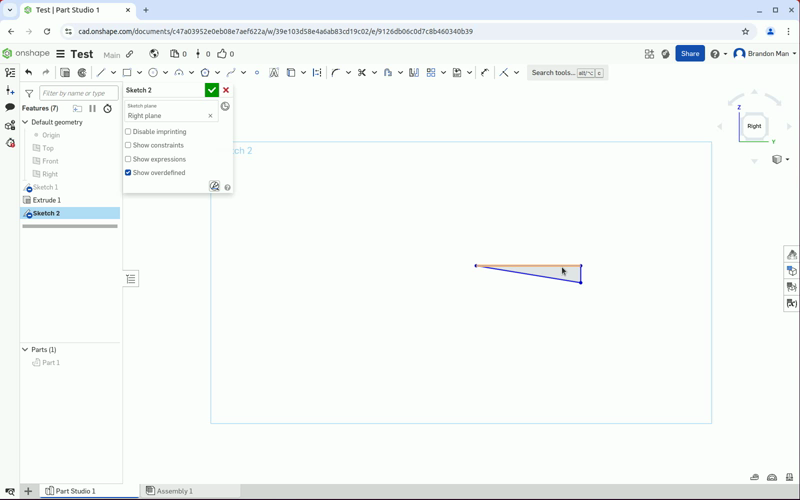
scroll(6)
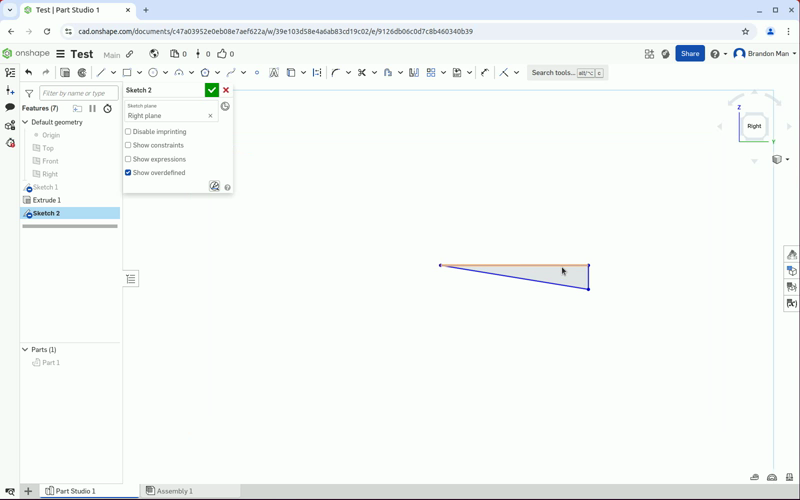
scroll(6)
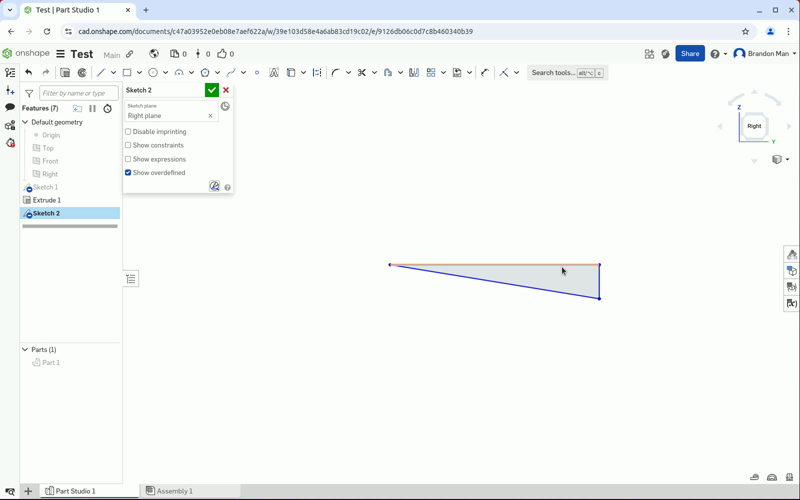
scroll(6)
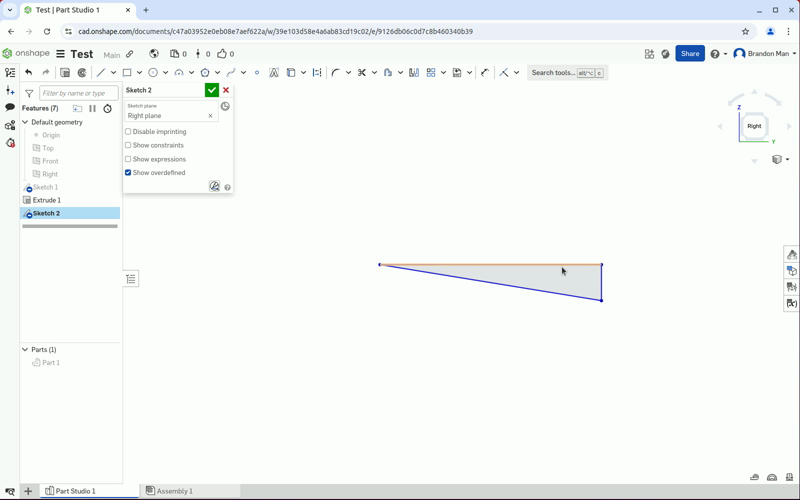
scroll(6)
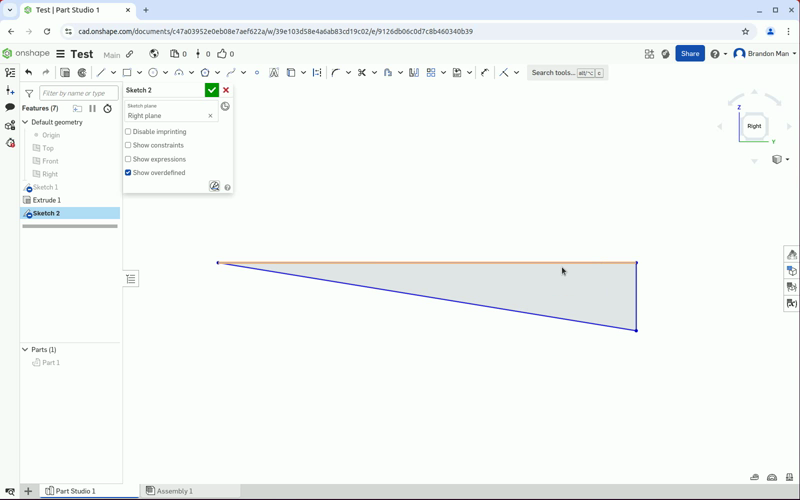
scroll(6)
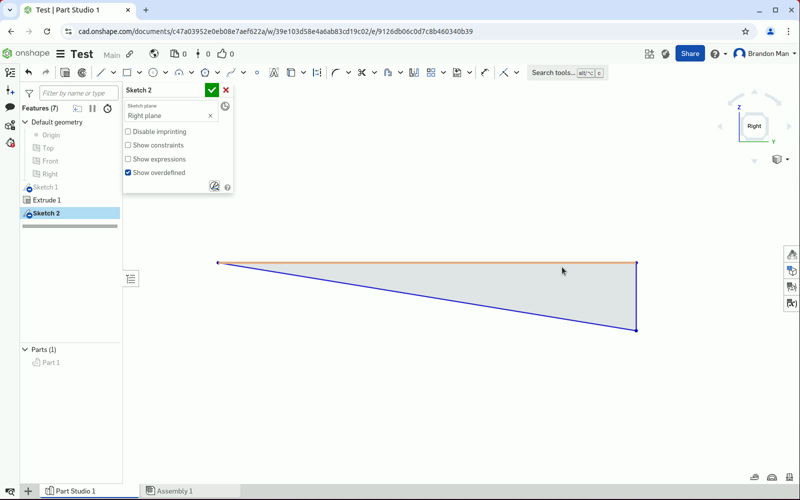
scroll(6)
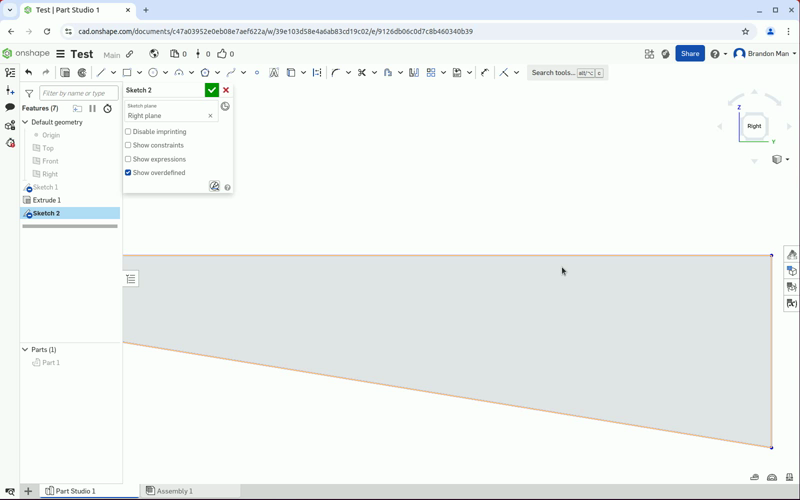
click(562, 266)
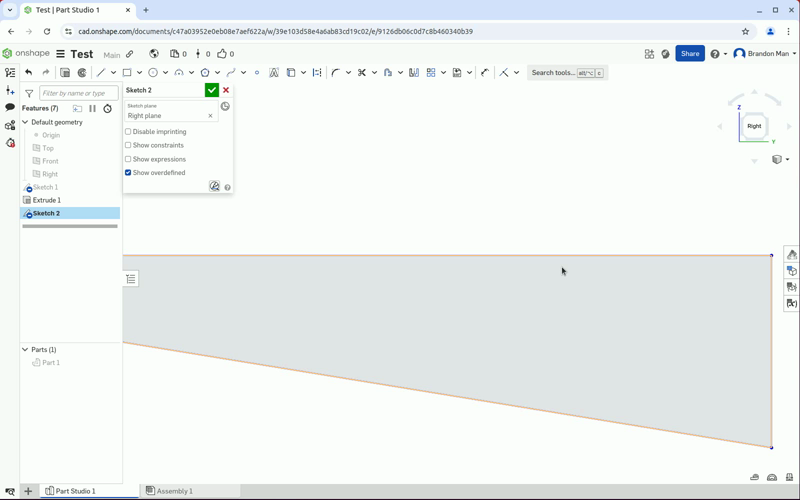
scroll(-6)
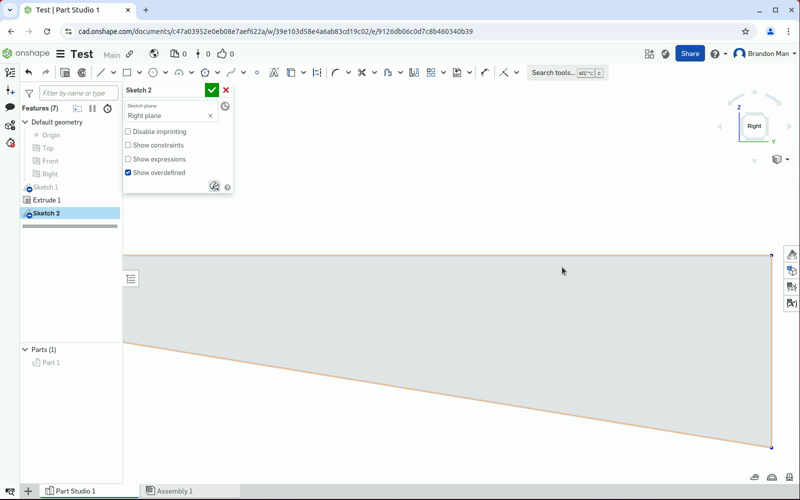
scroll(-6)
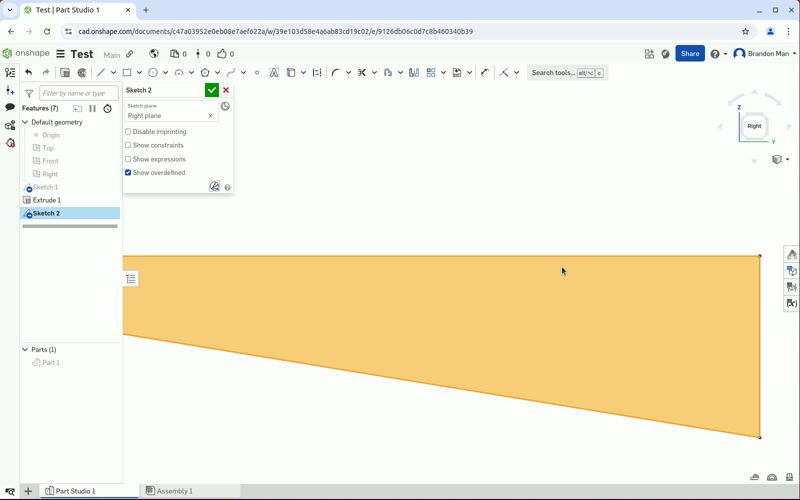
scroll(-6)
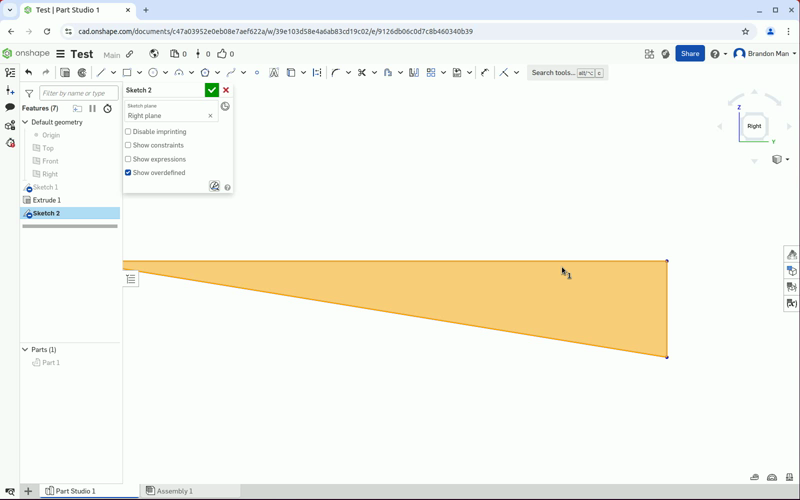
scroll(-6)
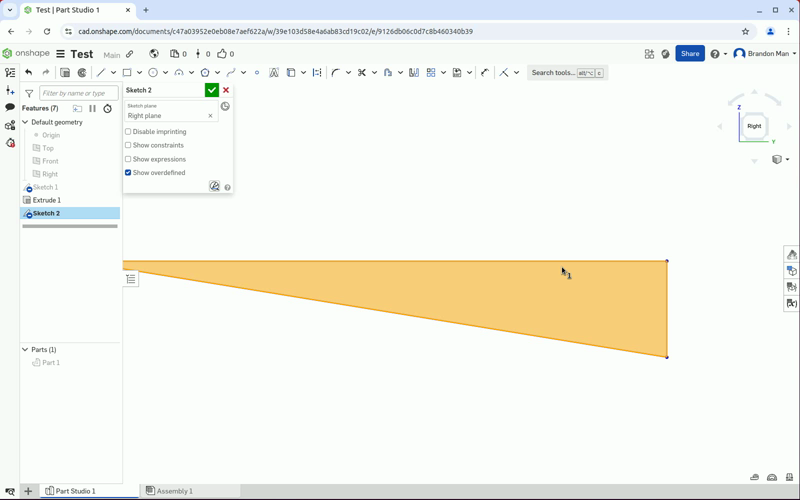
scroll(-6)
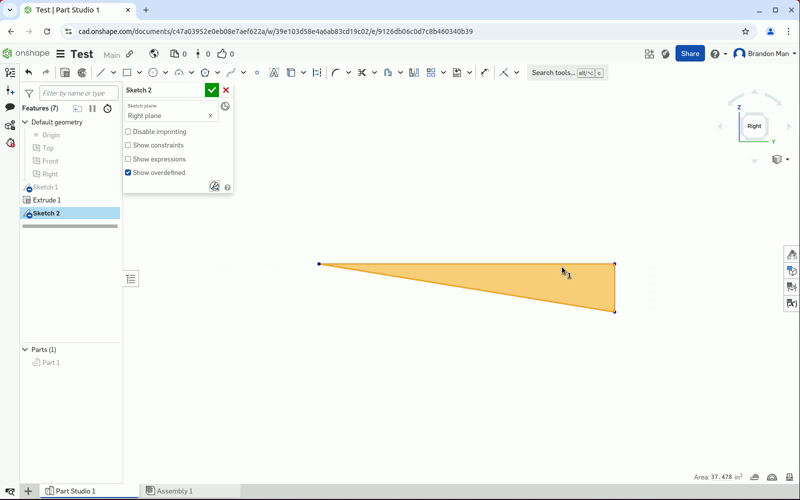
scroll(-6)
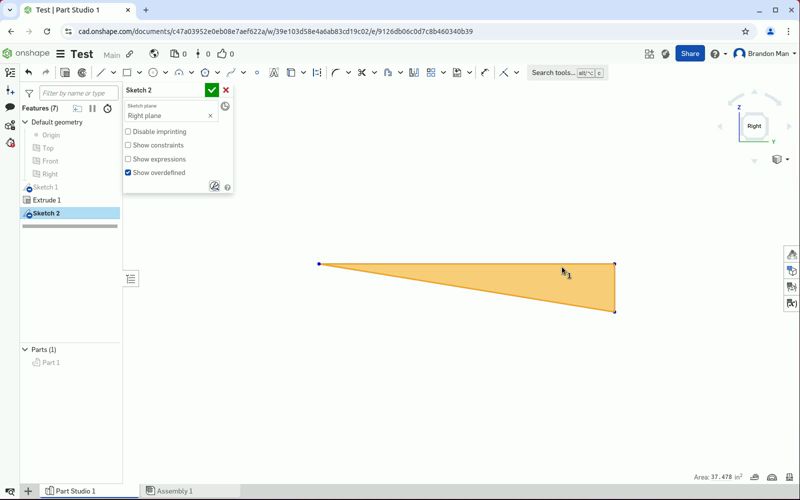
scroll(-6)
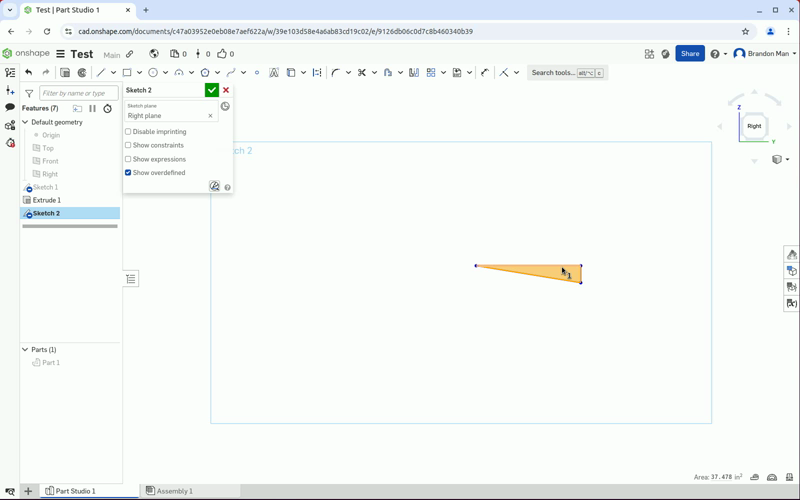
mouse_move(73, 352)
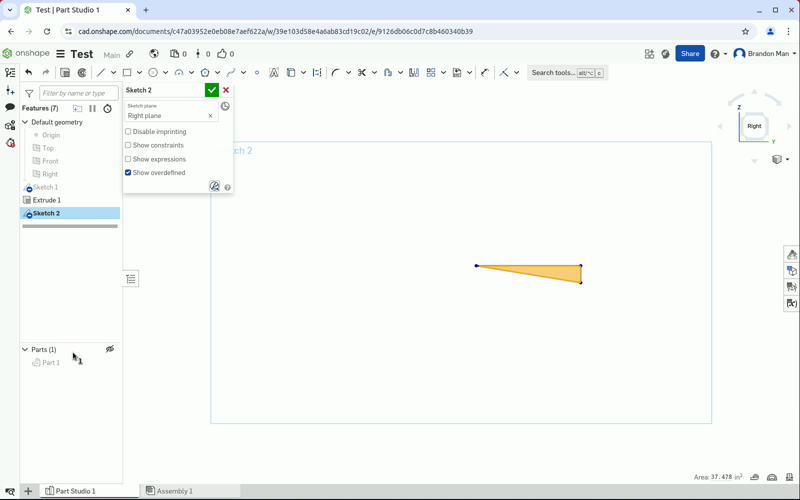
key(shift+y)
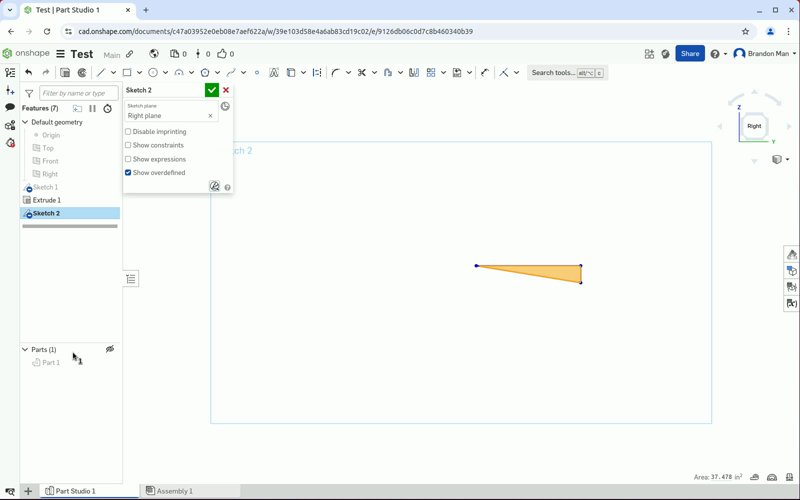
key(shift+e)
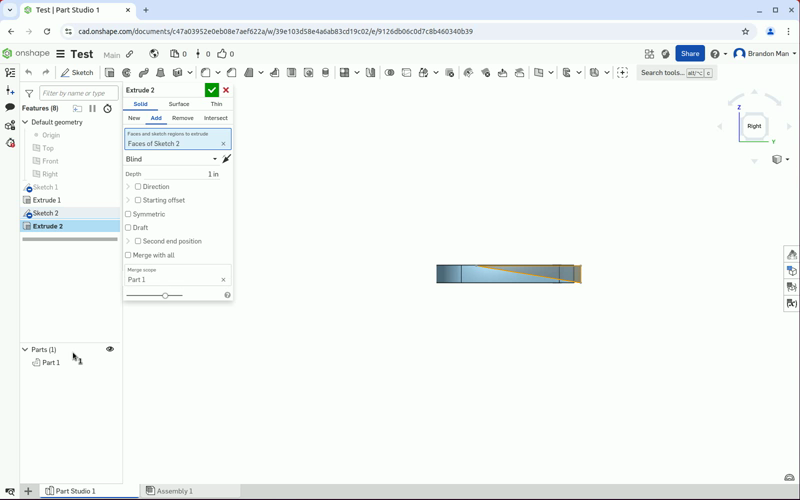
mouse_move(143, 106)
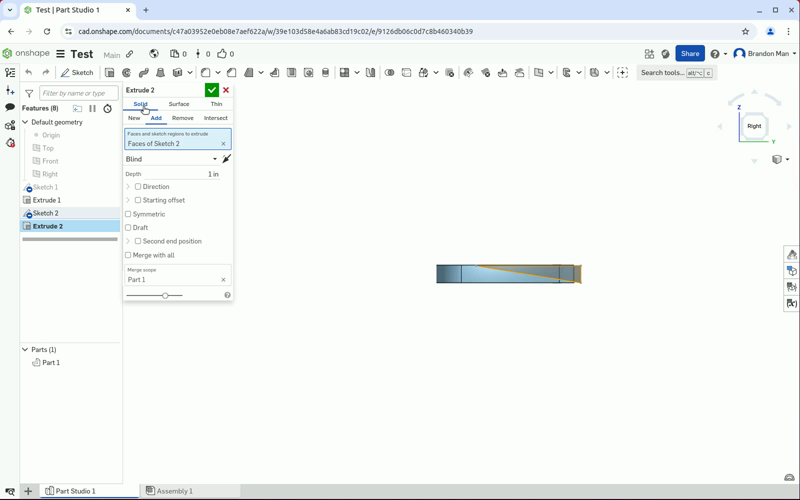
click(143, 106)
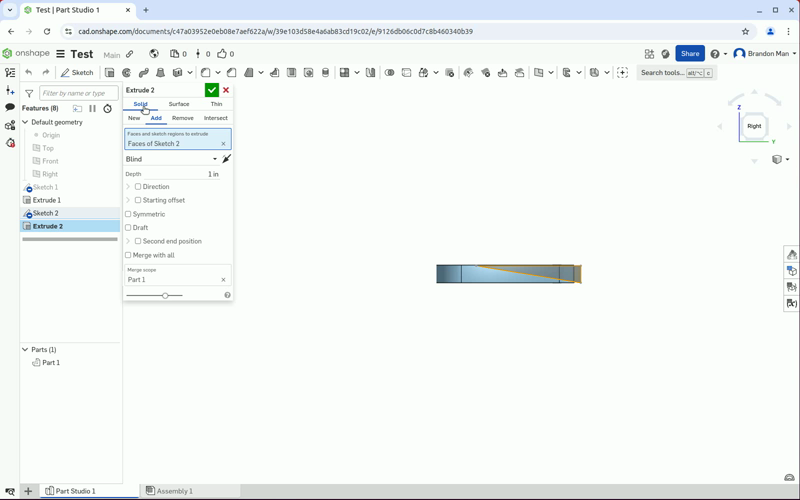
mouse_move(186, 120)
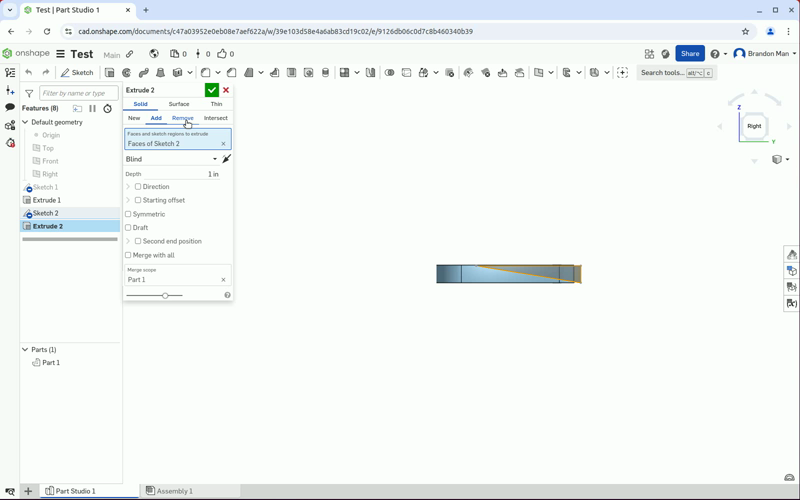
click(186, 120)
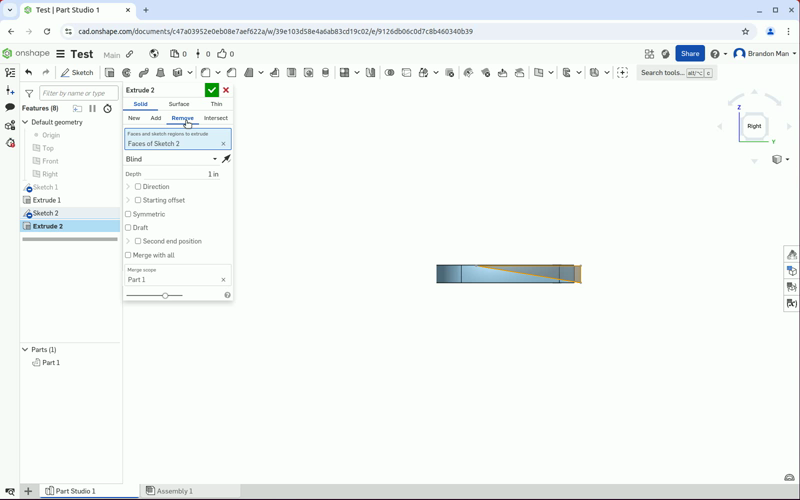
key(tab, 4)
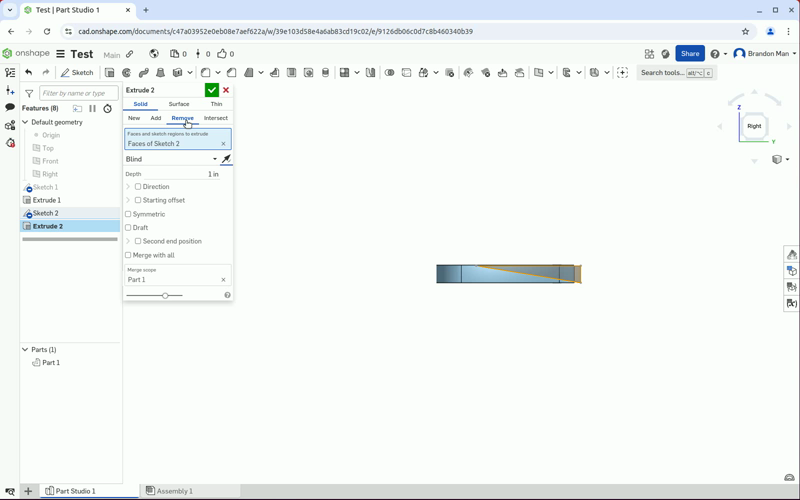
text(-17.812)
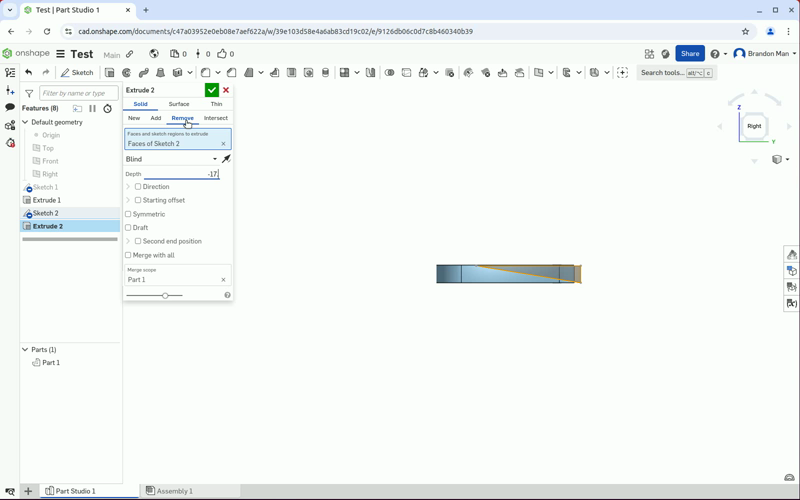
key(tab, 3)
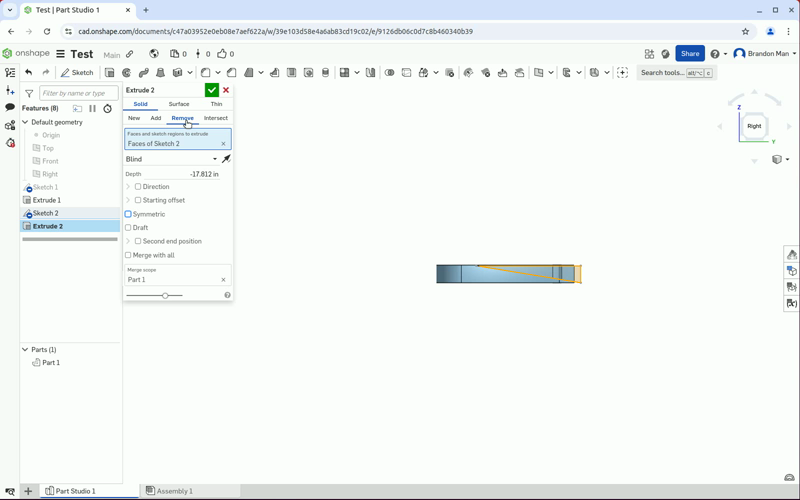
key(space)
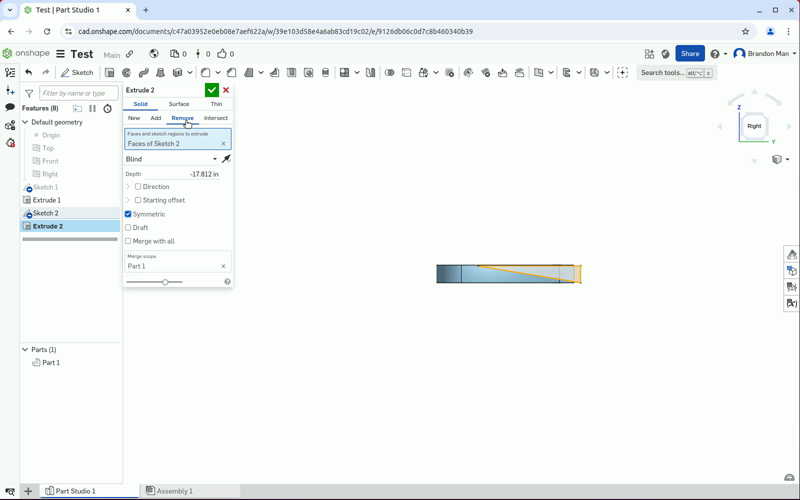
key(tab, 2)
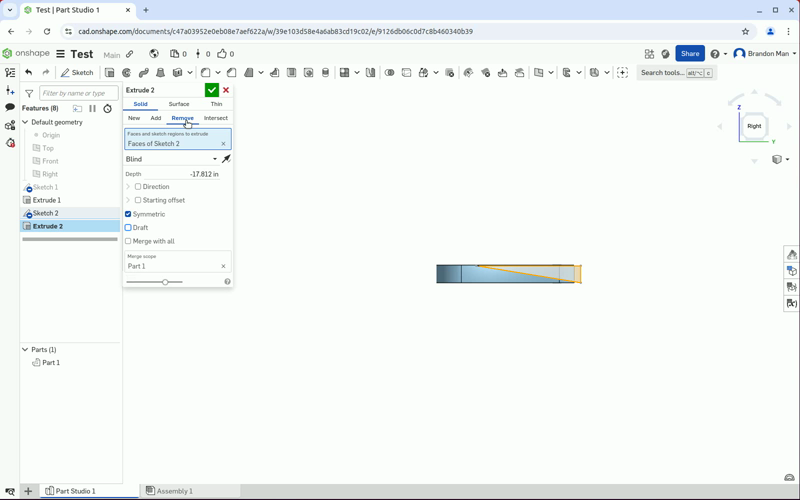
key(space)
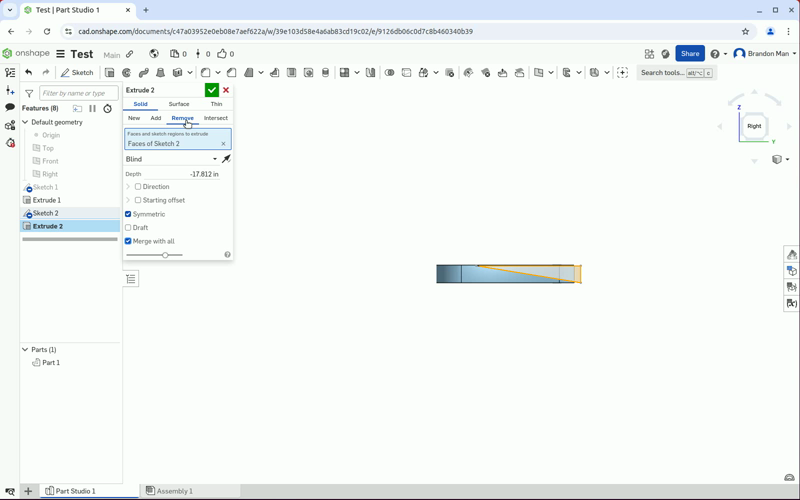
key(enter)
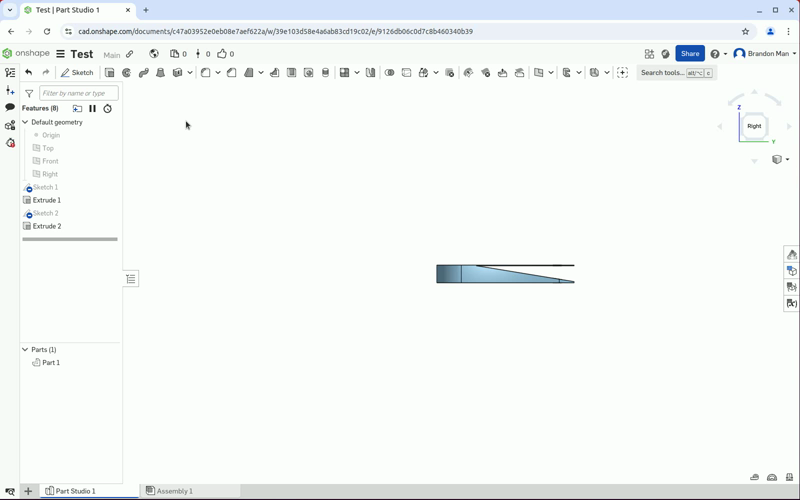
key(shift+h)
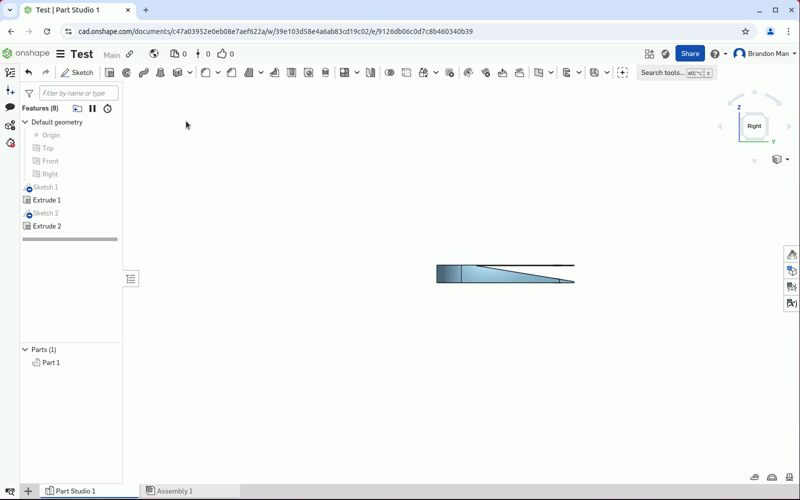
key(shift+h)
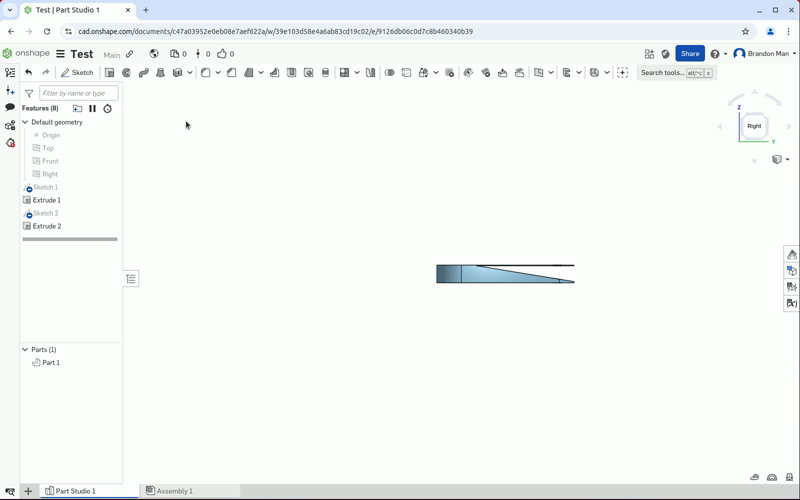
key(shift+7)
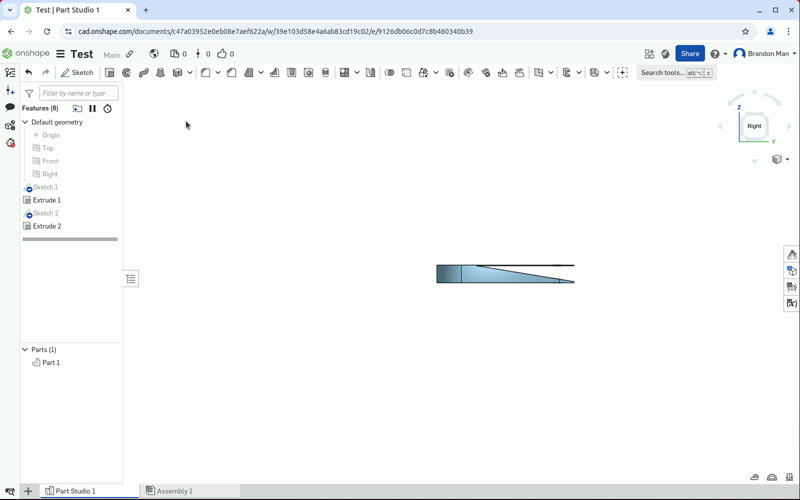
key(right, 2)
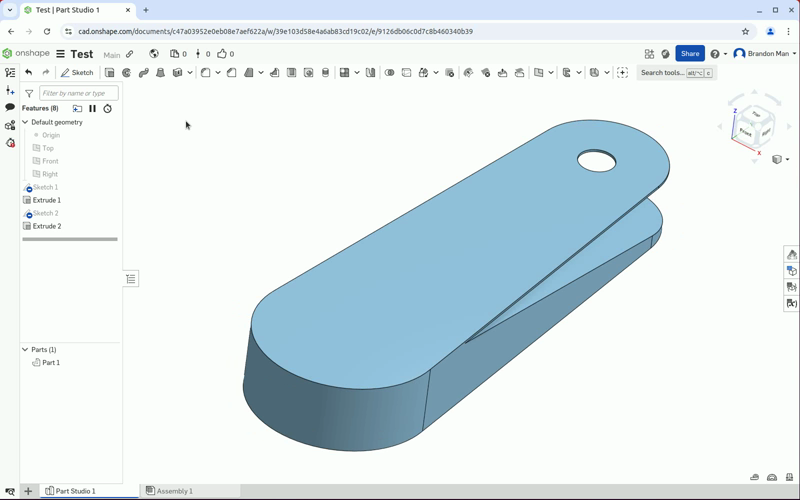
key(down, 2)
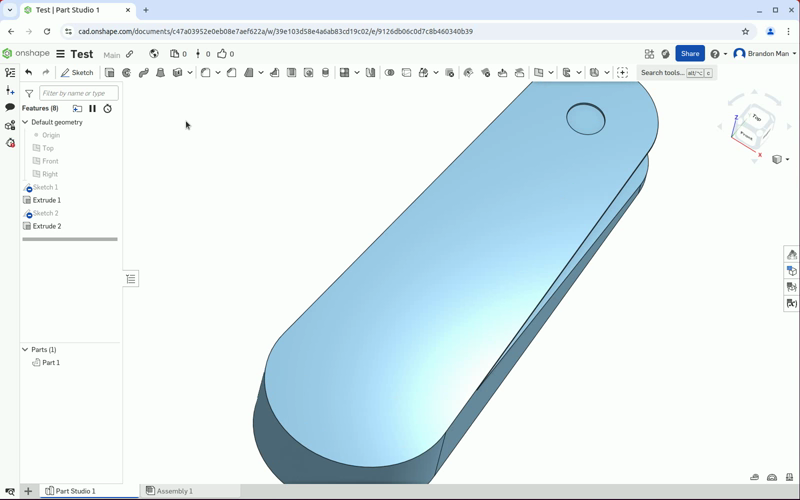
key(up, 2)
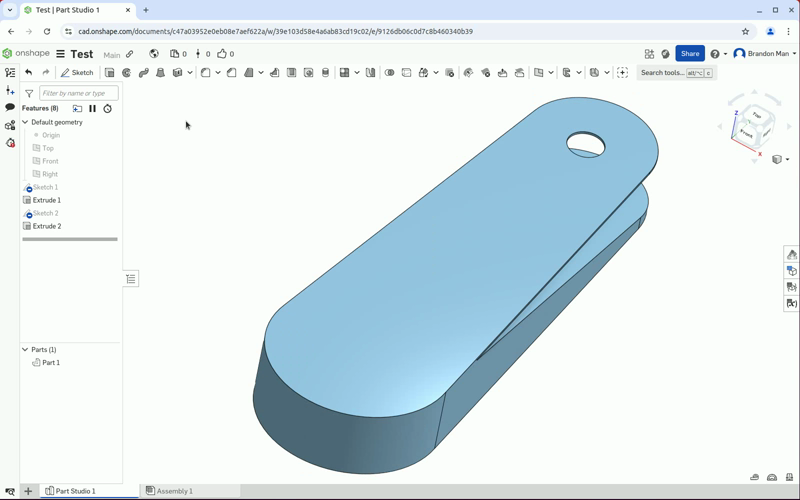
key(left, 2)
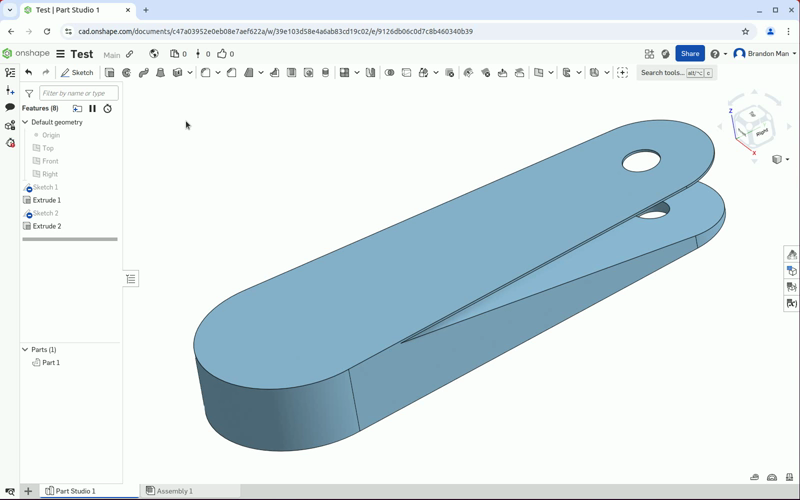
mouse_move(73, 189)
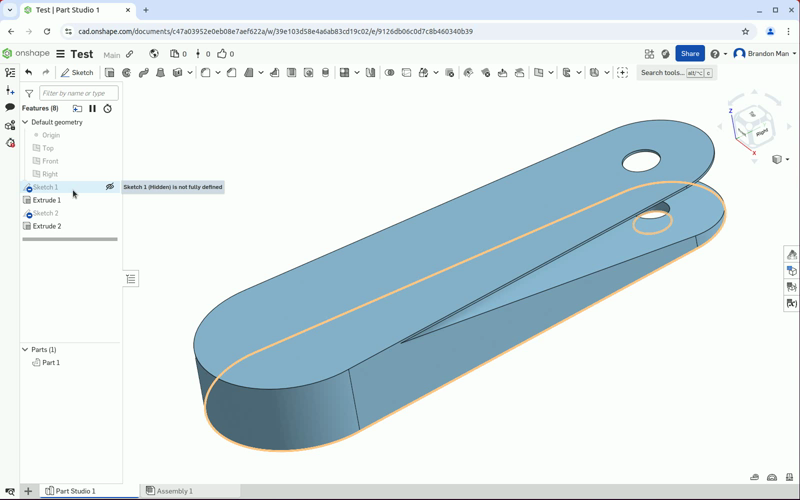
click(73, 189)